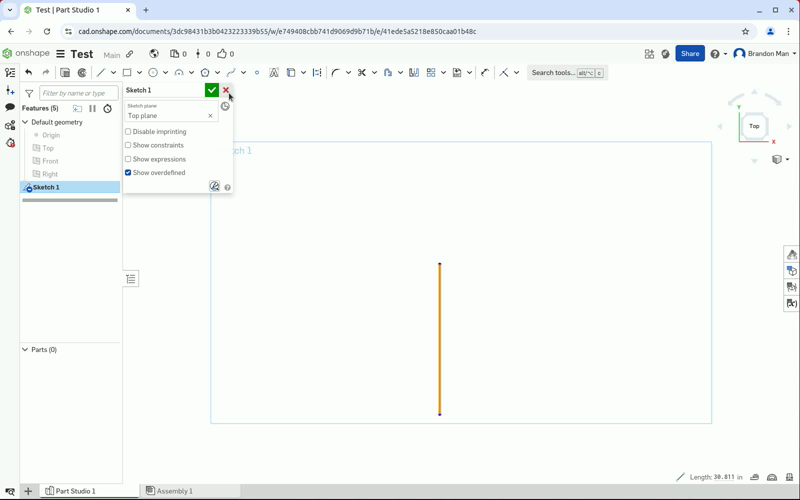
key(shift+h)
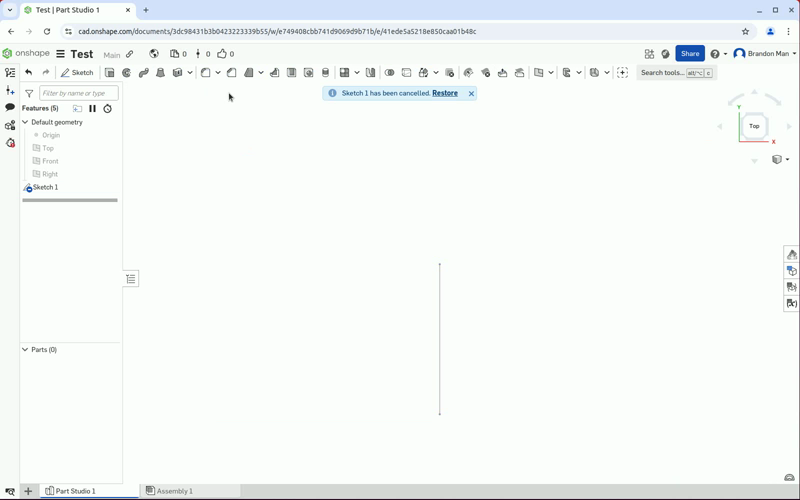
key(shift+s)
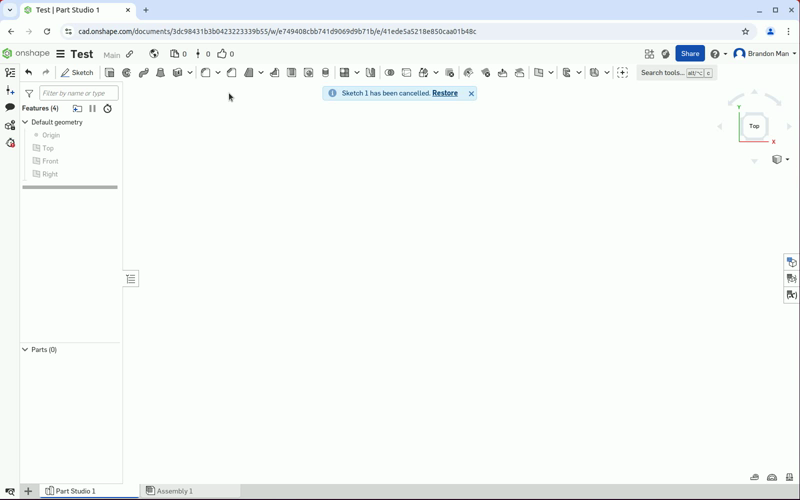
mouse_move(73, 150)
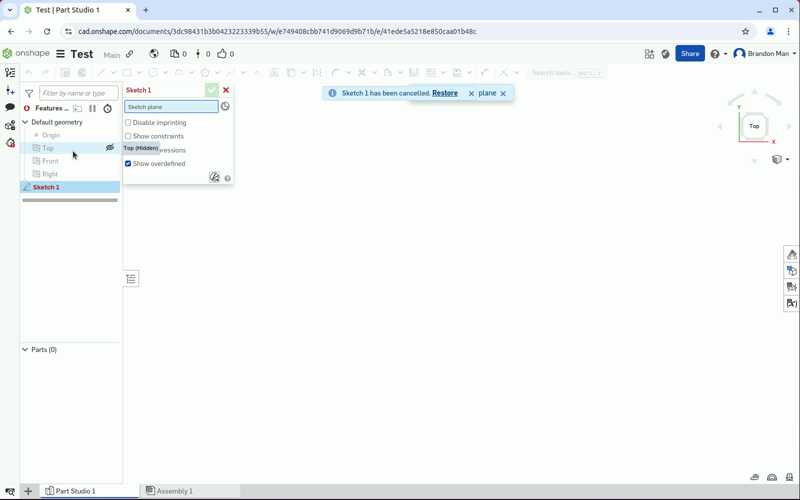
click(73, 150)
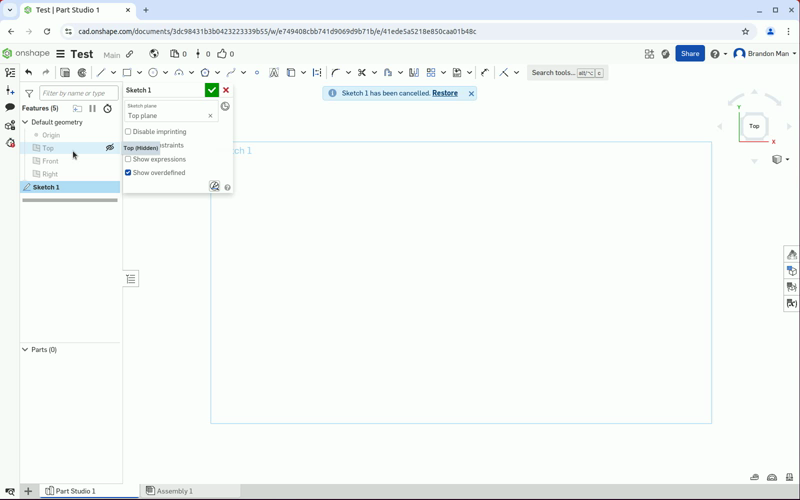
mouse_move(73, 352)
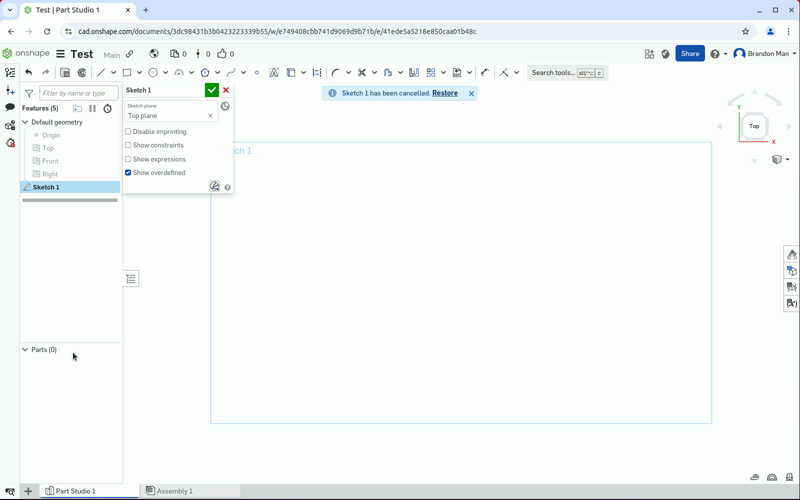
key(y)
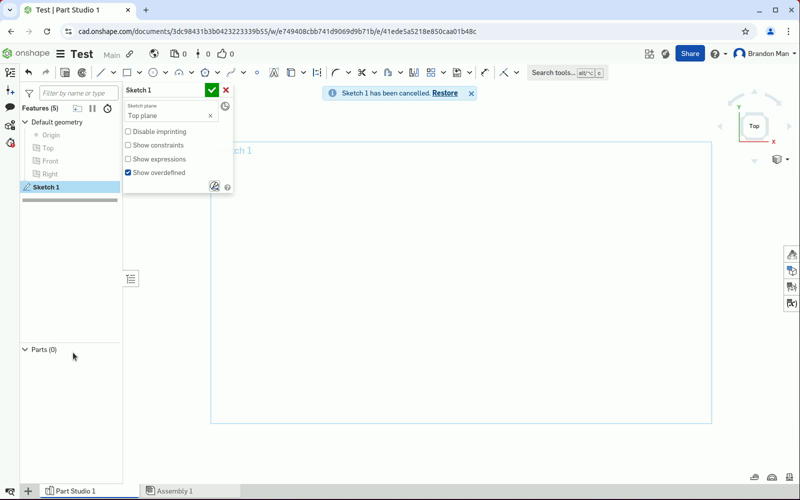
key(l)
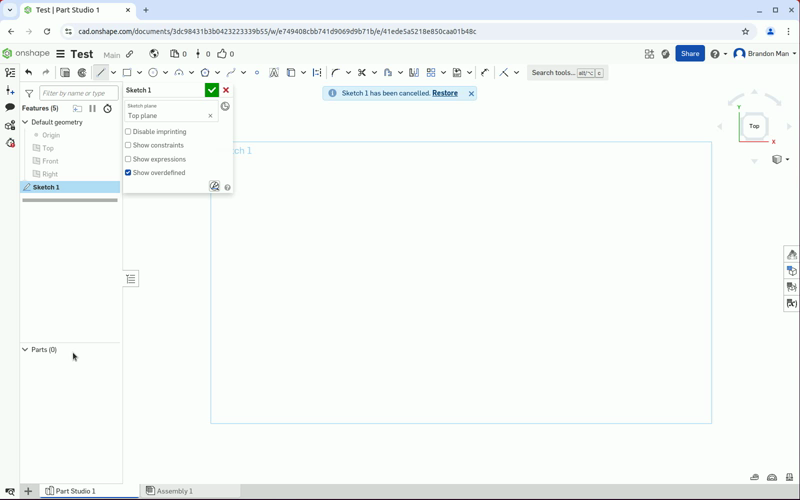
key_down(shift)
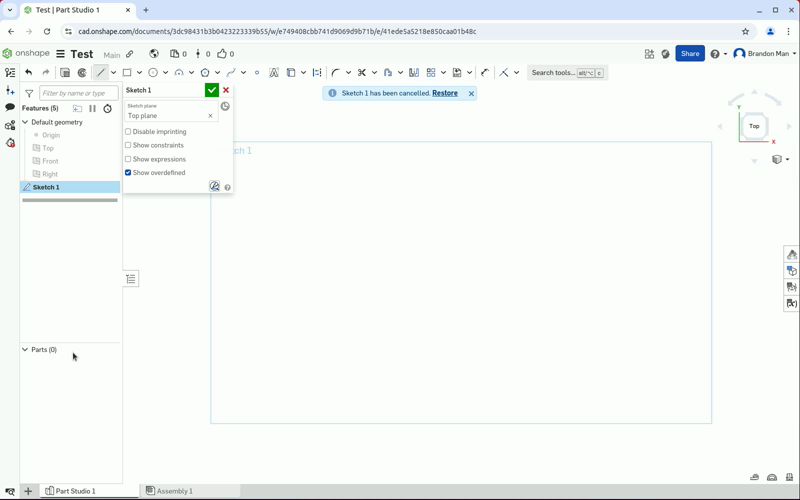
mouse_move(348, 339)
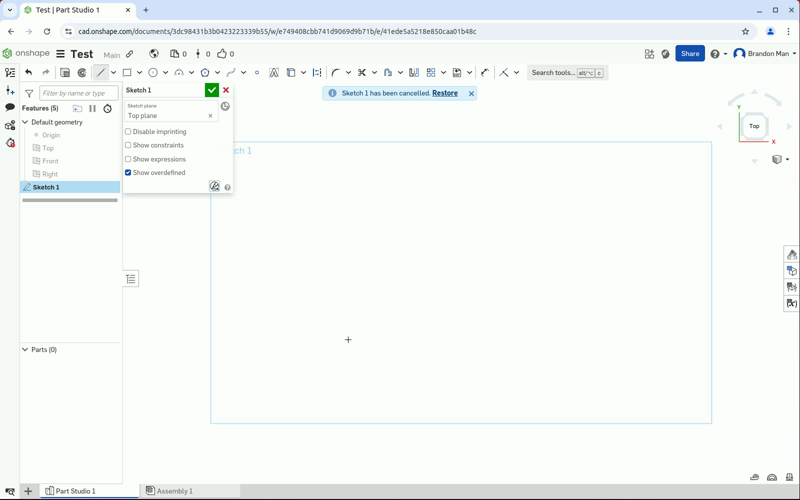
click(348, 339)
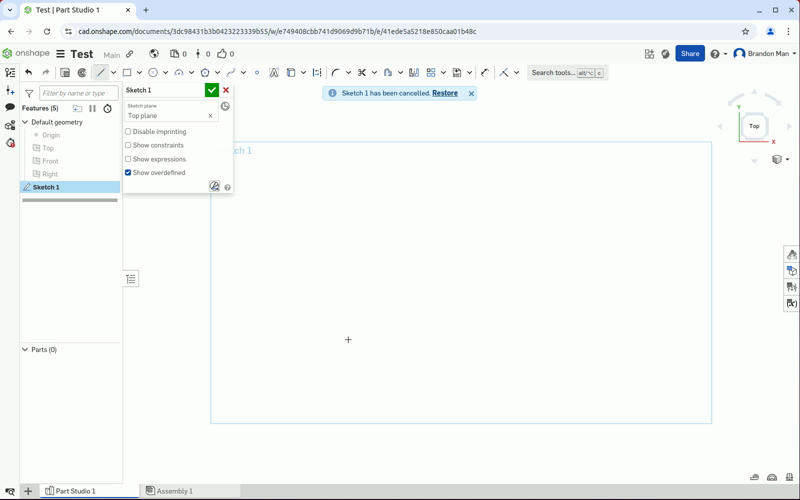
key_up(shift)
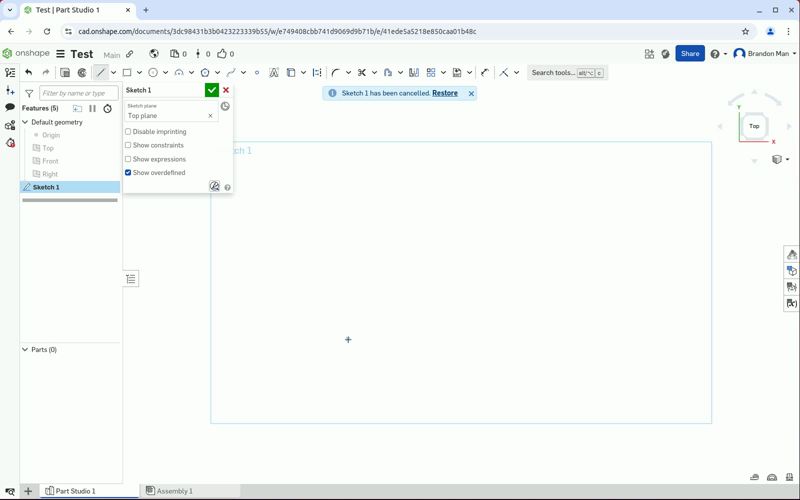
key_down(shift)
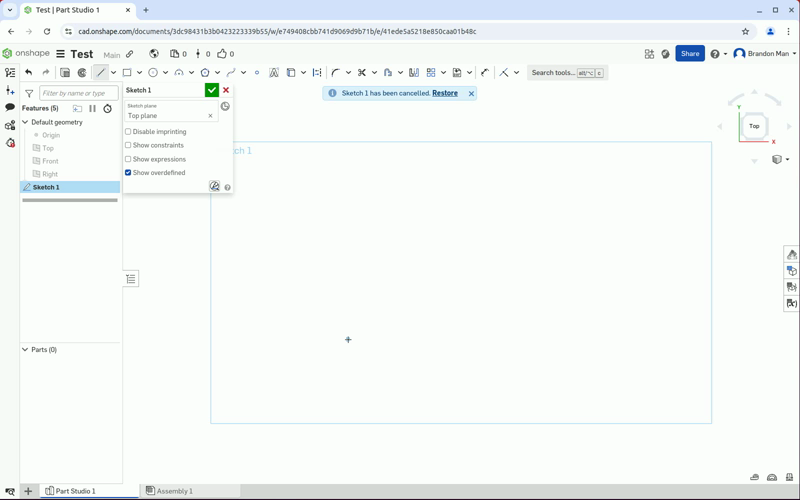
mouse_move(572, 339)
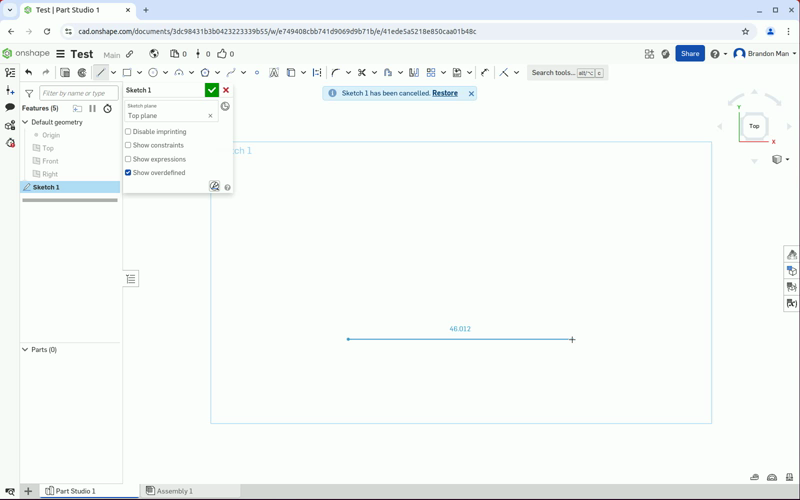
click(572, 339)
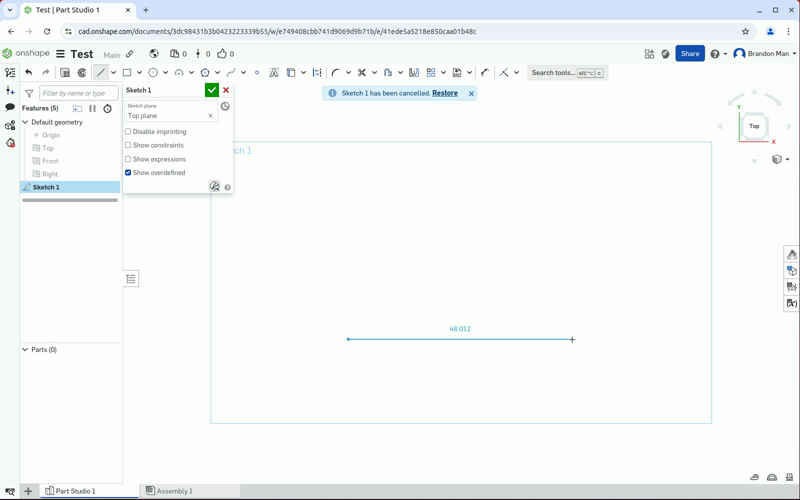
key_up(shift)
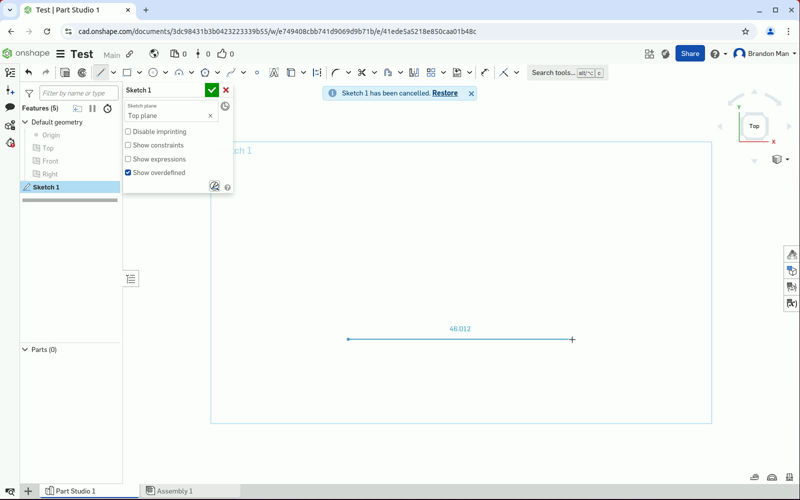
key_down(shift)
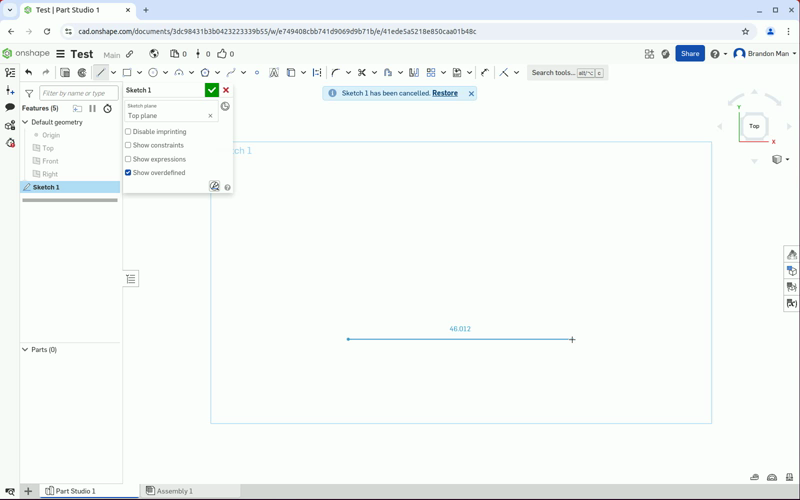
mouse_move(572, 226)
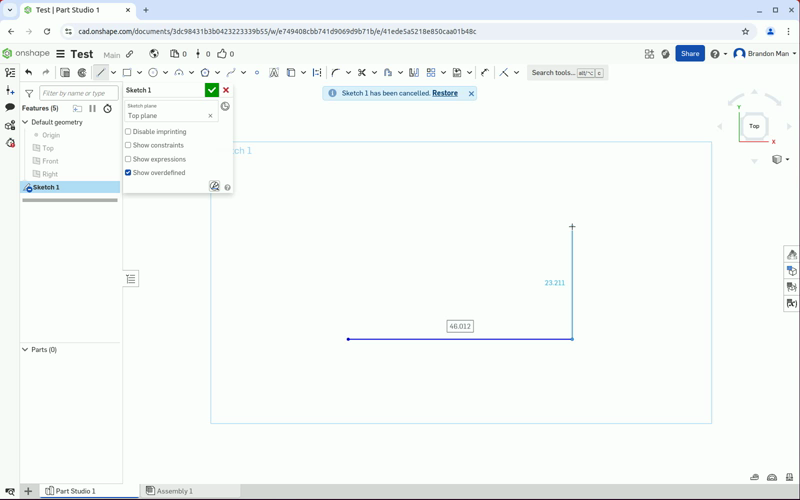
click(572, 226)
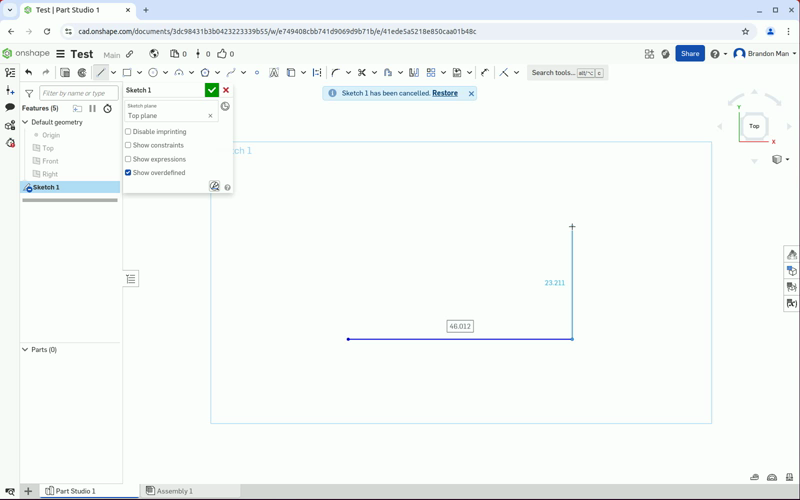
key_up(shift)
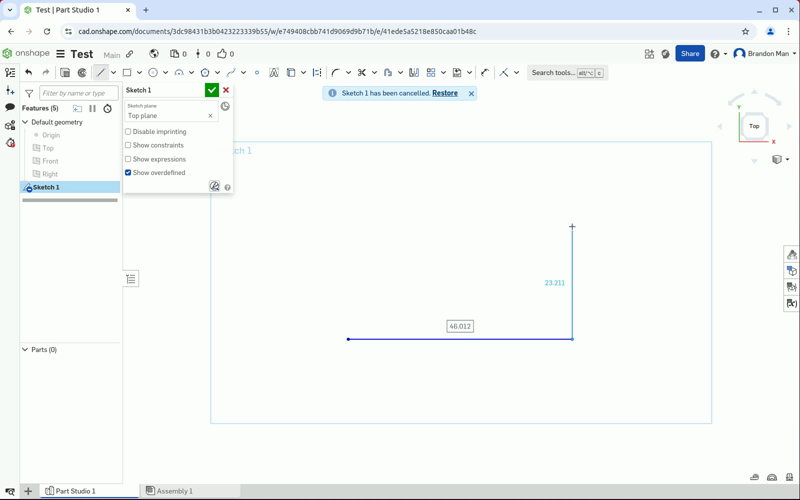
key_down(shift)
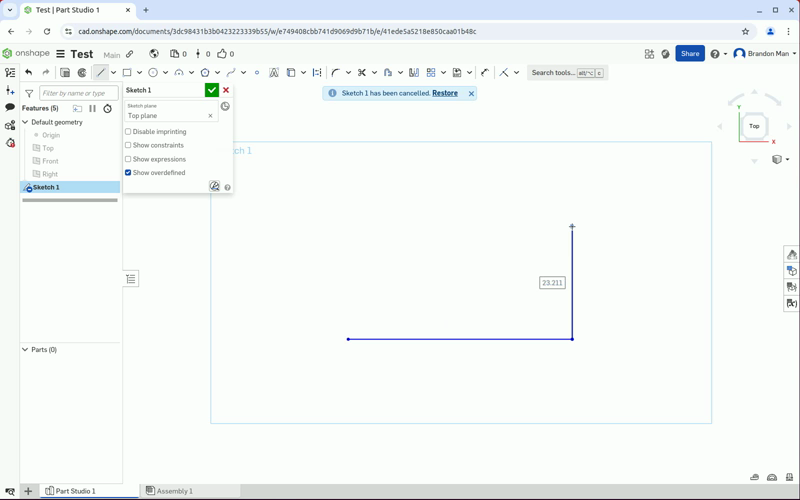
mouse_move(348, 226)
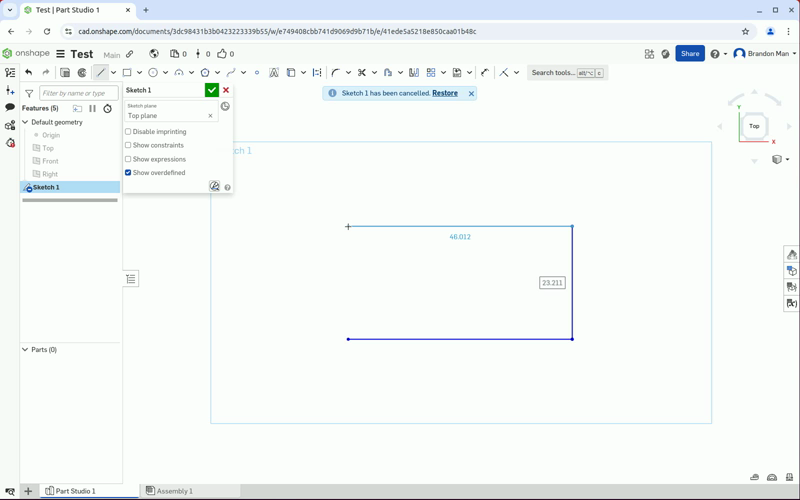
click(348, 226)
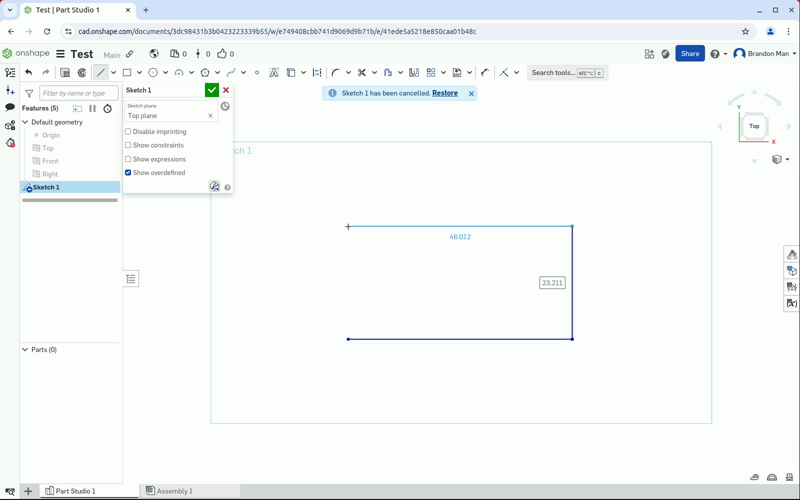
key_up(shift)
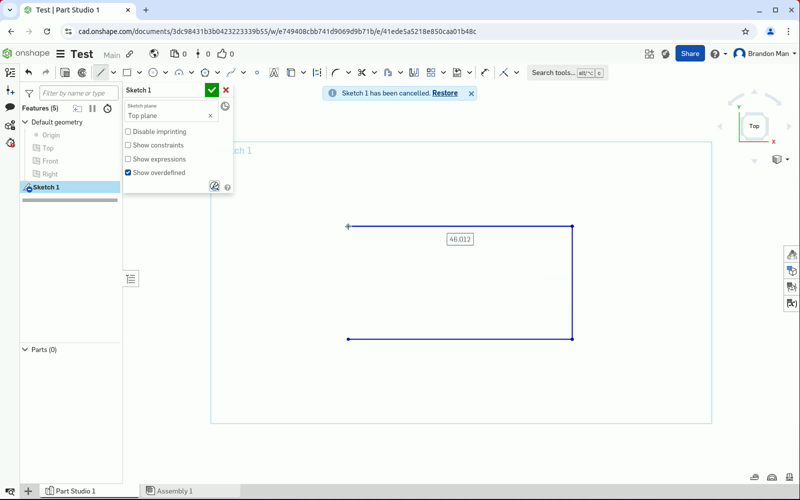
key_down(shift)
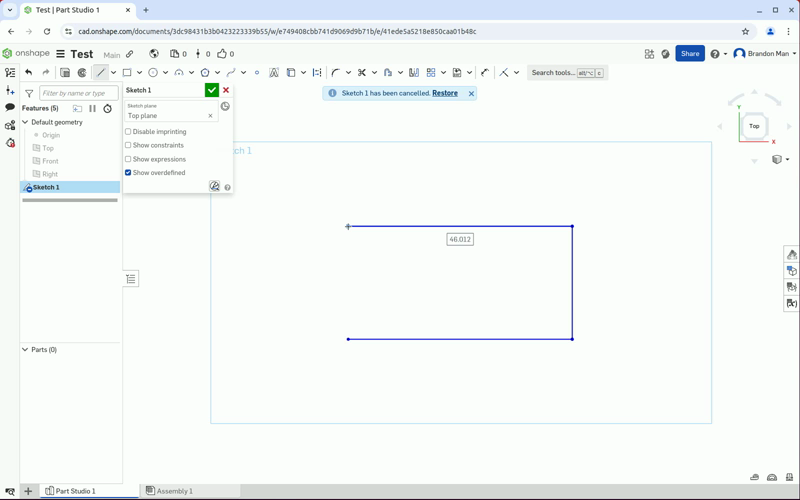
mouse_move(348, 339)
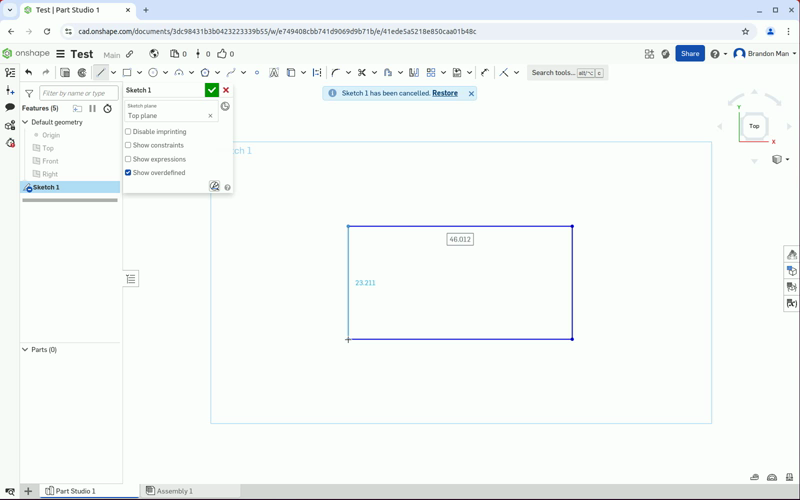
key_up(shift)
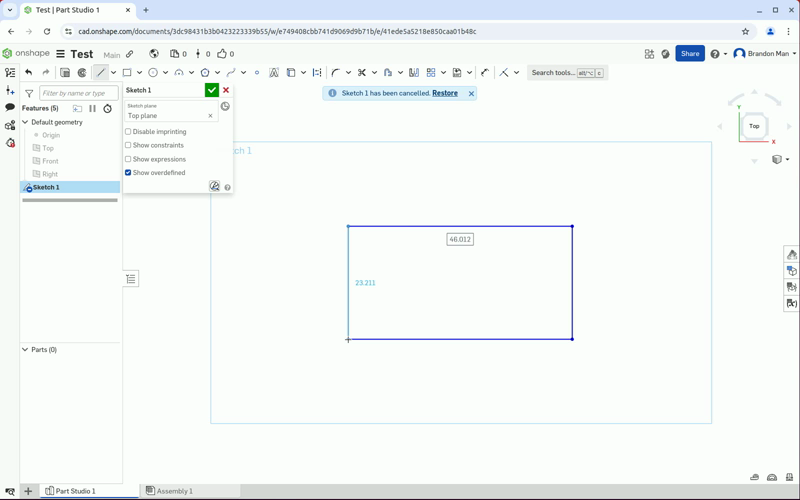
click(348, 339)
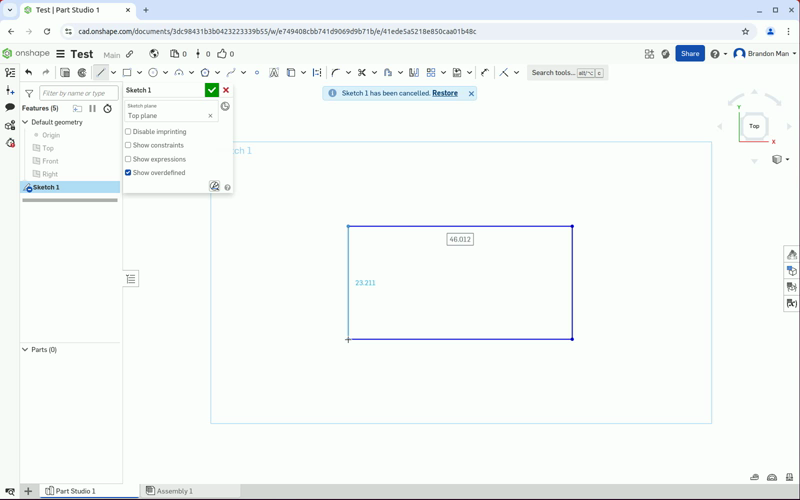
key(esc)
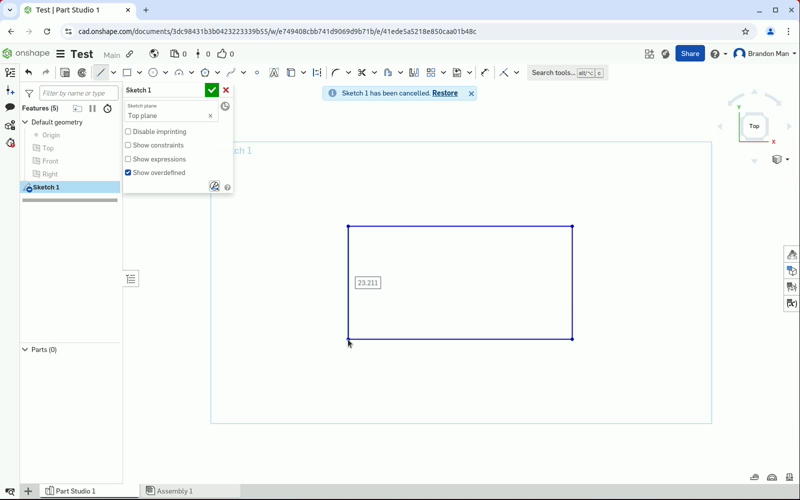
mouse_move(442, 271)
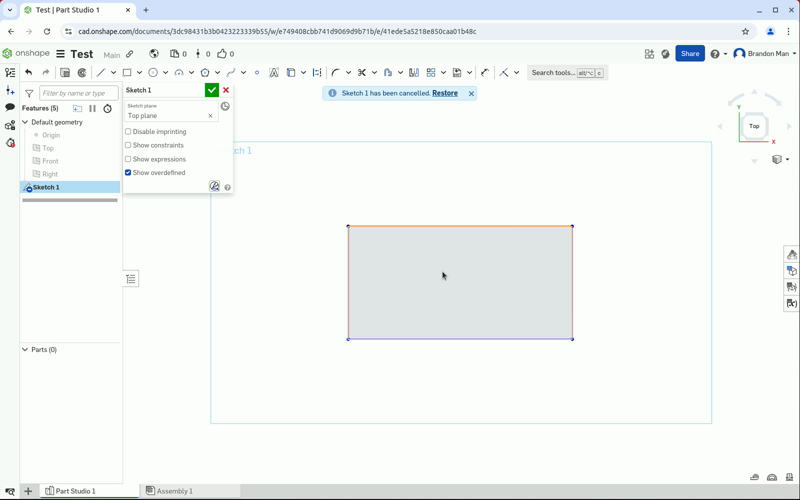
click(442, 271)
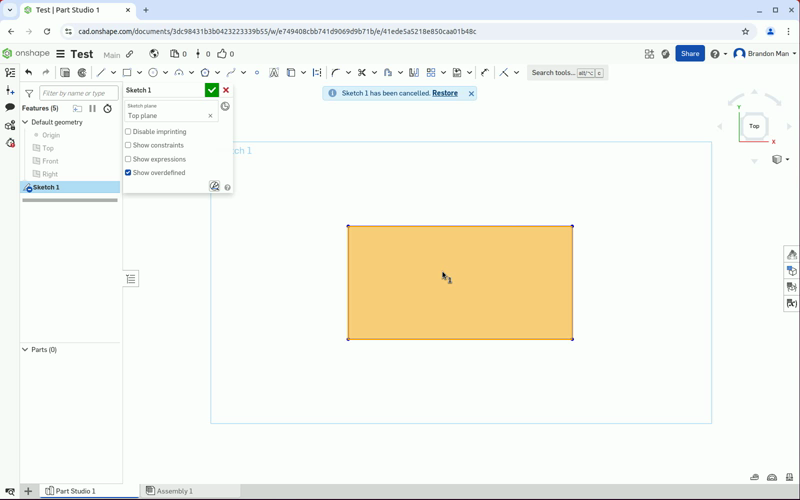
mouse_move(73, 352)
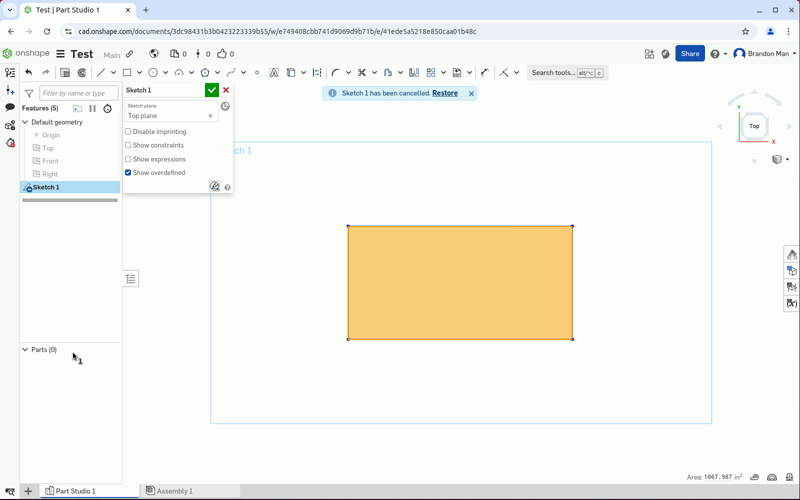
key(shift+y)
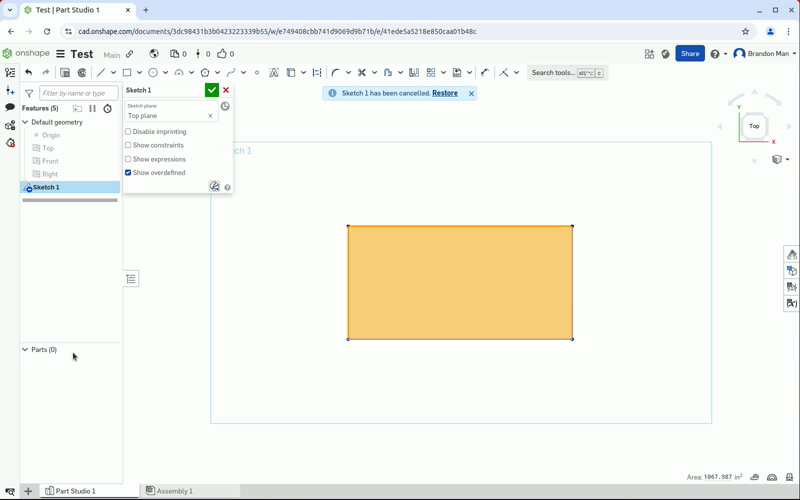
key(shift+e)
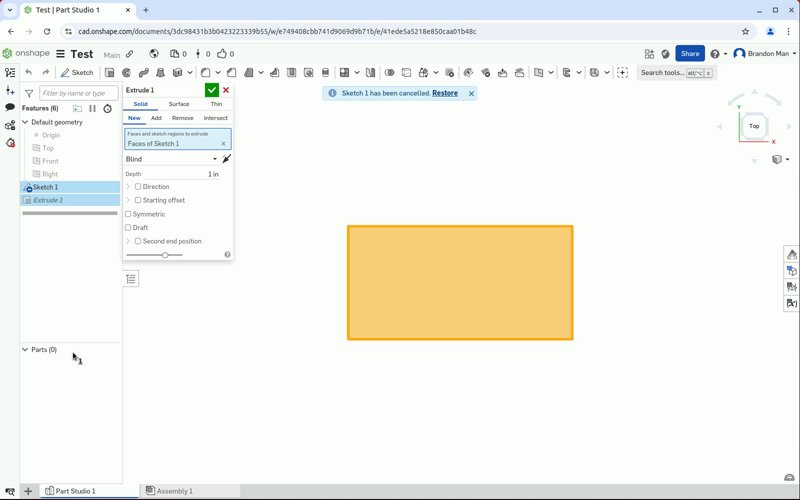
mouse_move(143, 106)
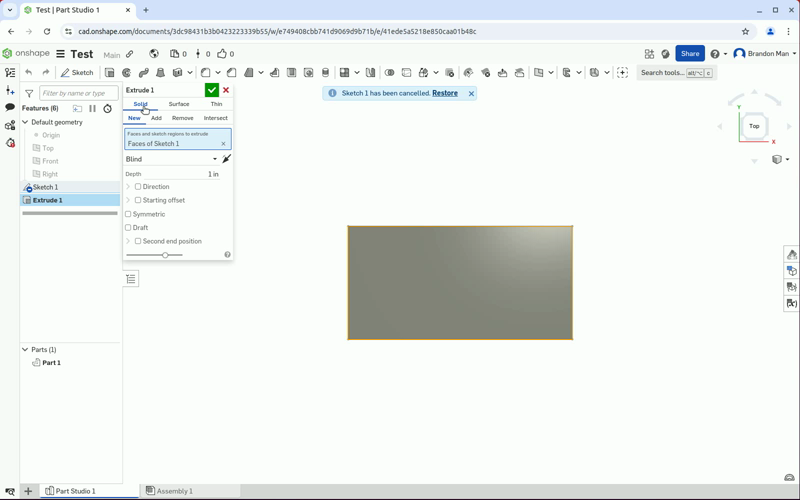
click(143, 106)
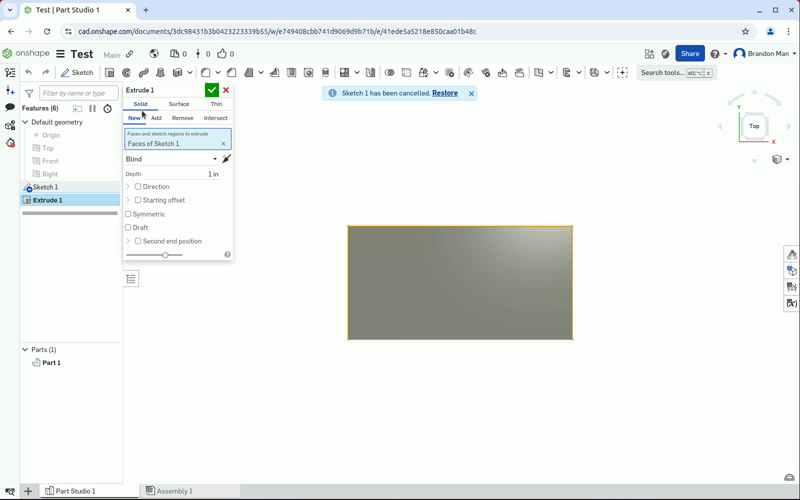
mouse_move(137, 120)
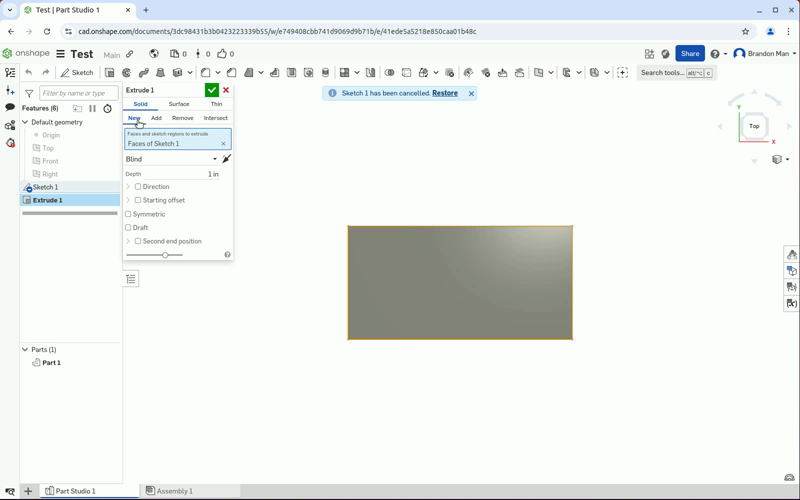
click(137, 120)
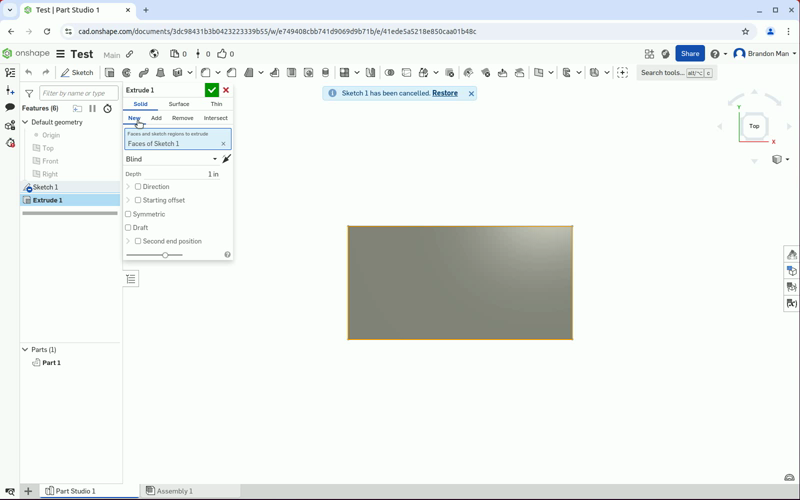
key(tab, 4)
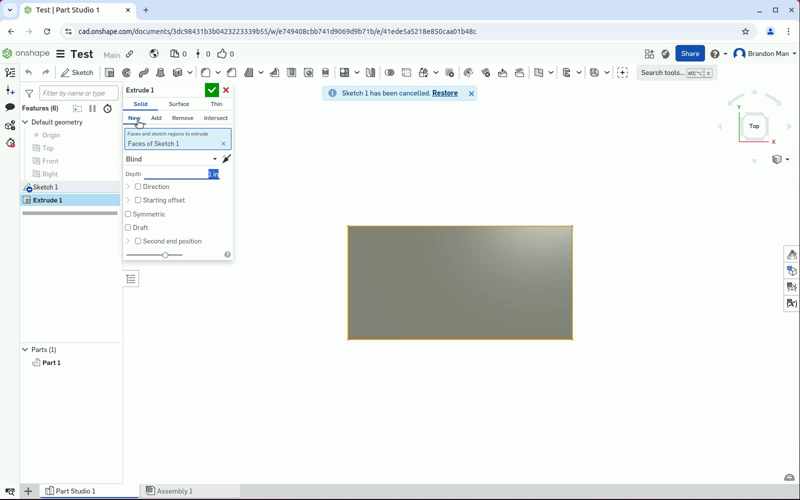
text(0.722)
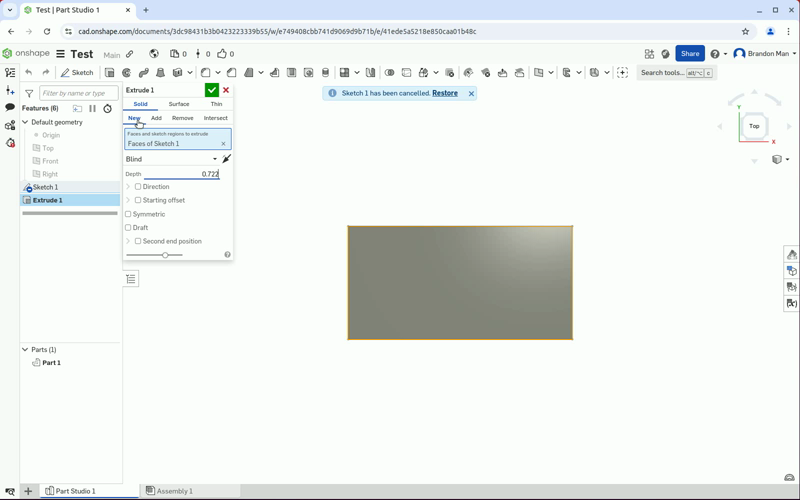
key(enter)
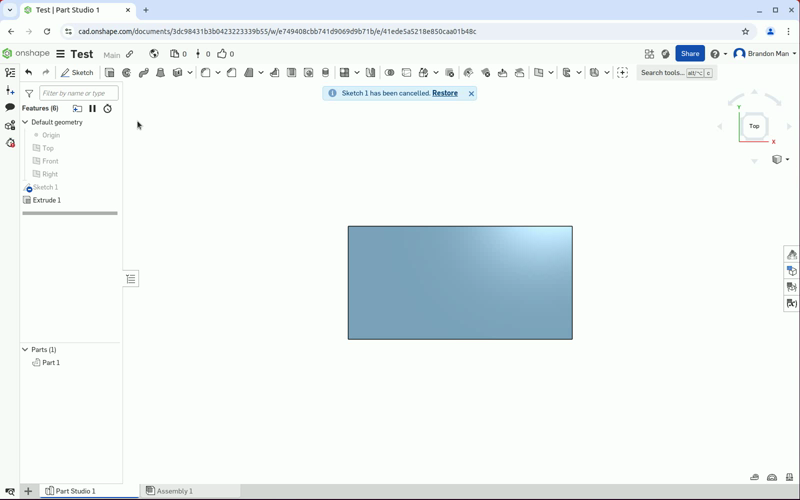
key(shift+h)
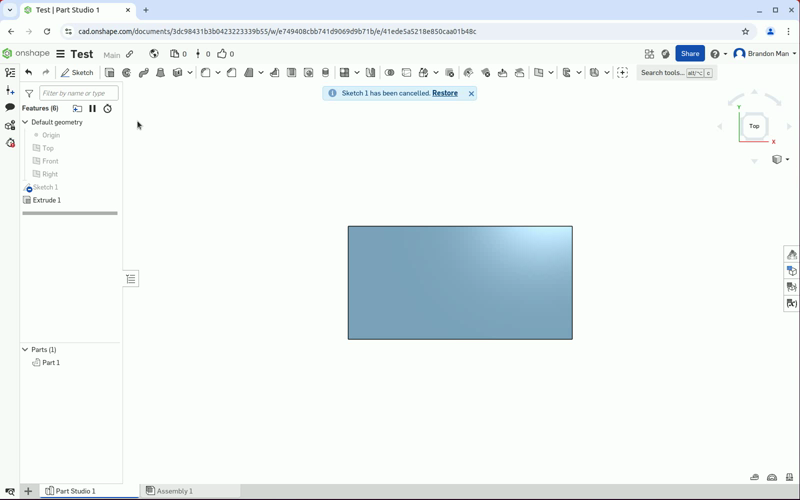
key(shift+h)
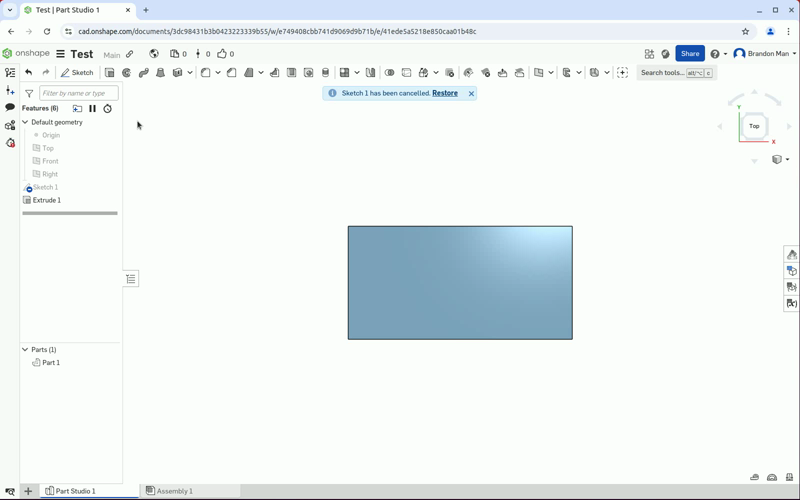
mouse_move(73, 189)
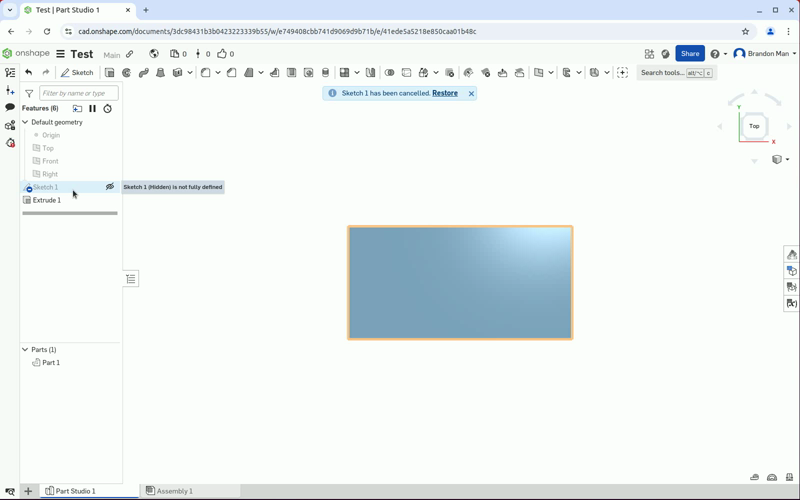
click(73, 189)
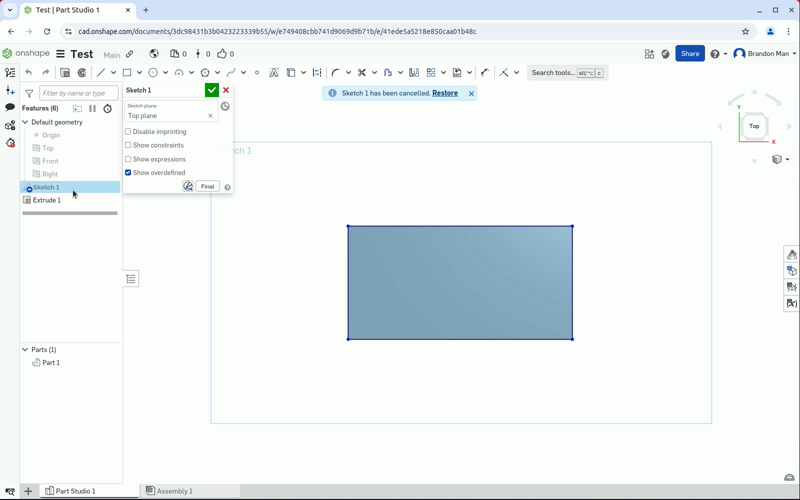
mouse_move(229, 92)
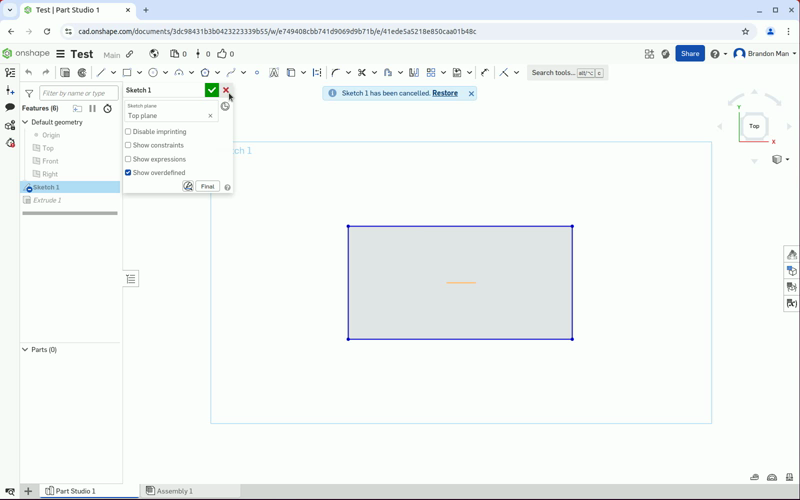
click(229, 92)
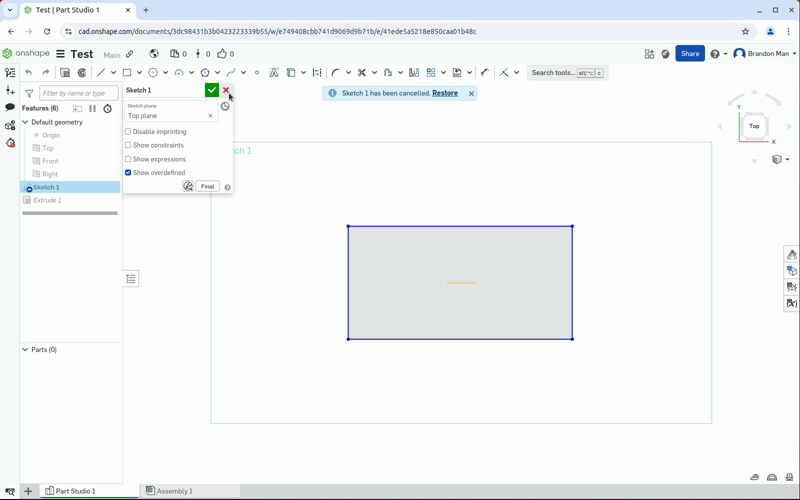
key(shift+s)
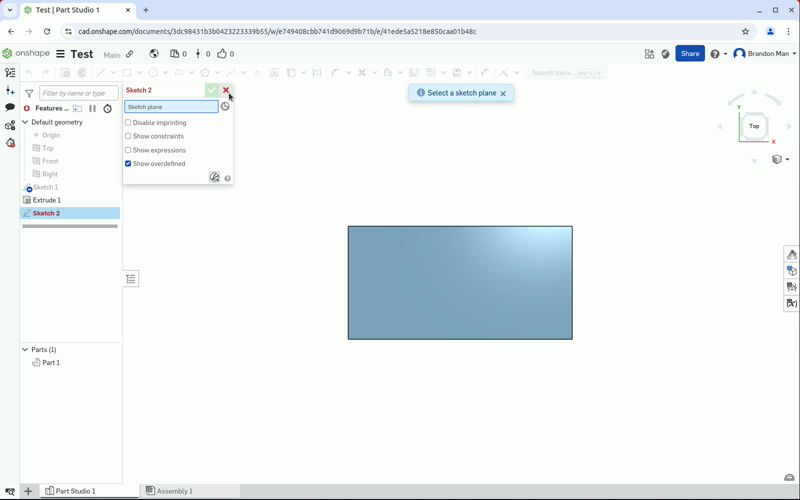
mouse_move(73, 150)
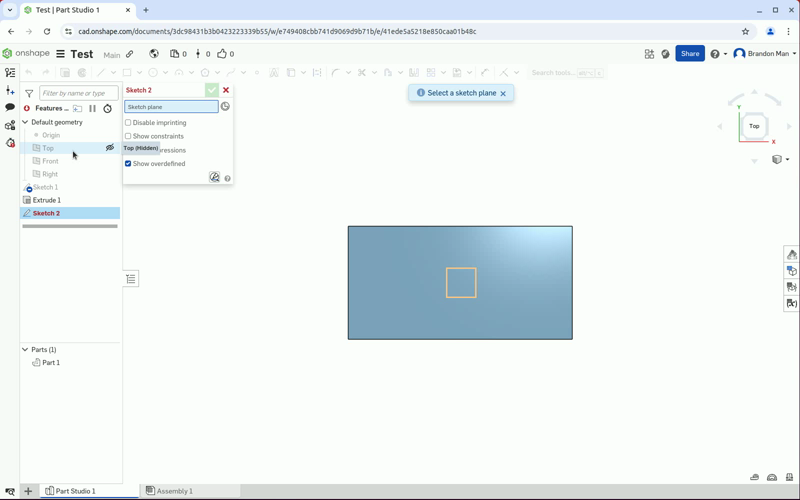
click(73, 150)
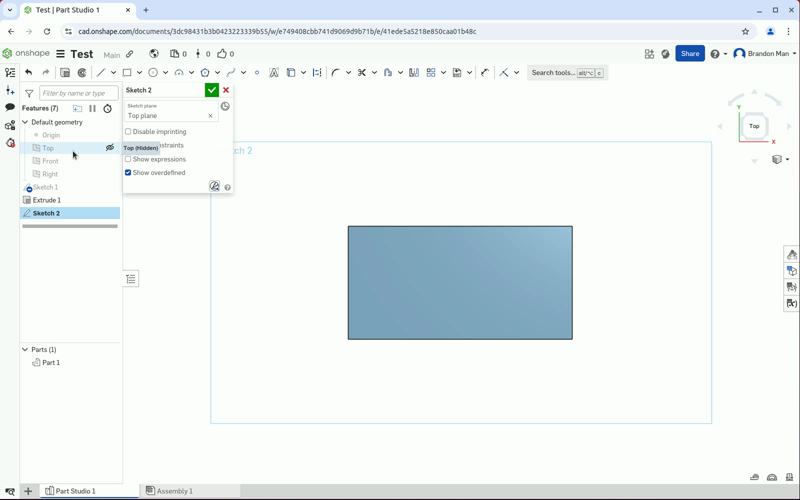
mouse_move(73, 352)
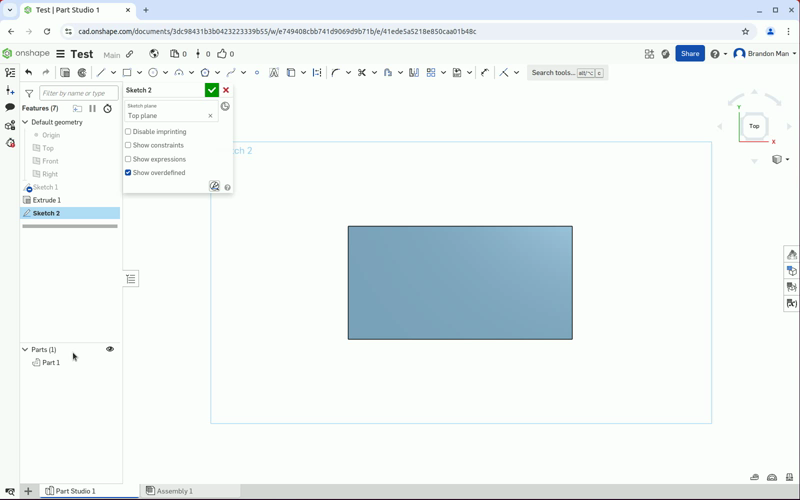
key(y)
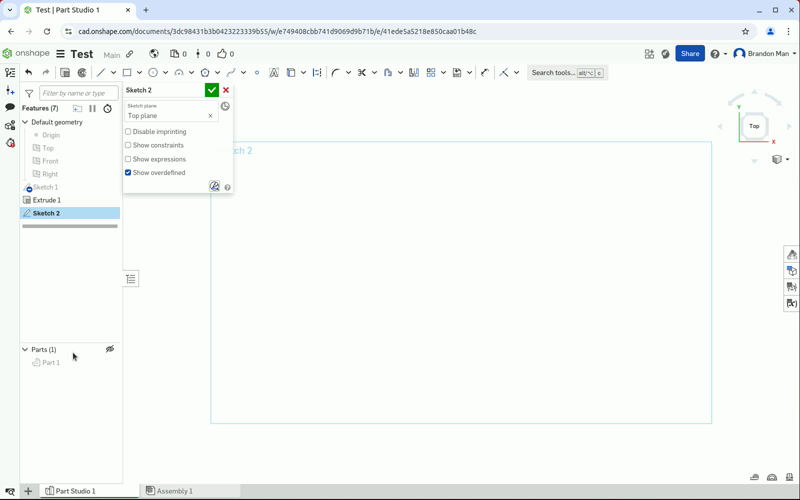
key(l)
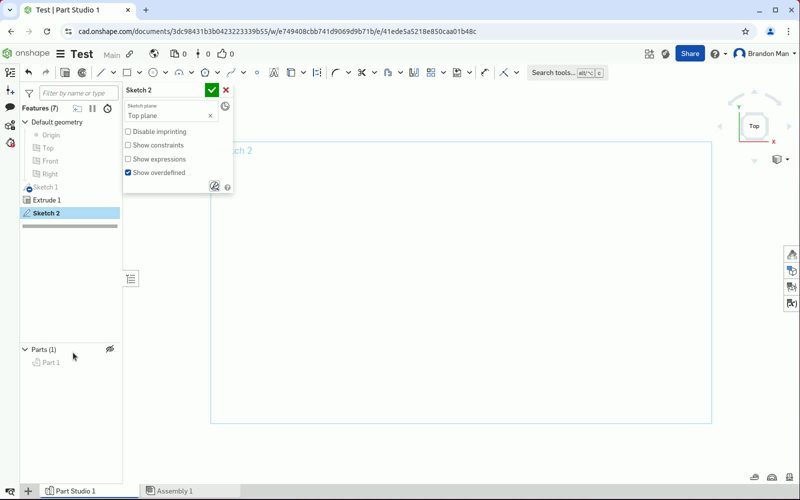
key_down(shift)
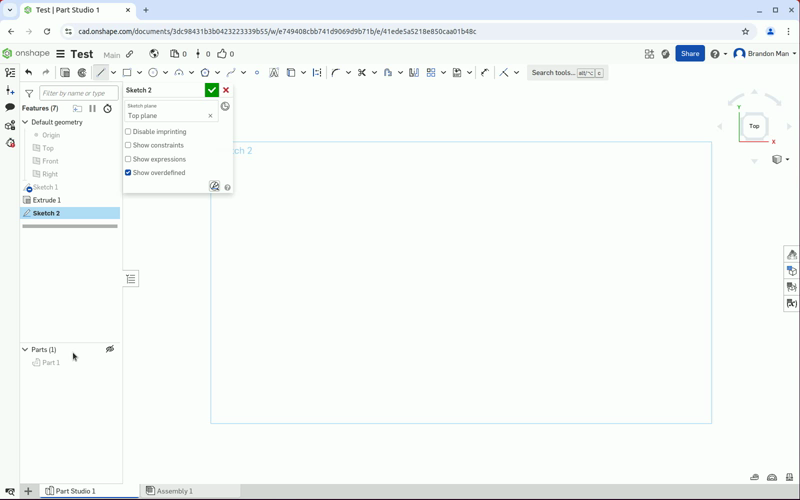
mouse_move(411, 339)
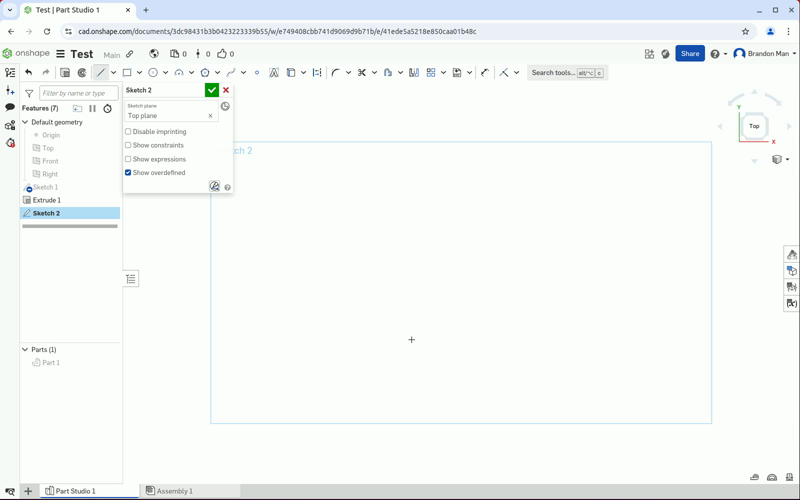
click(411, 339)
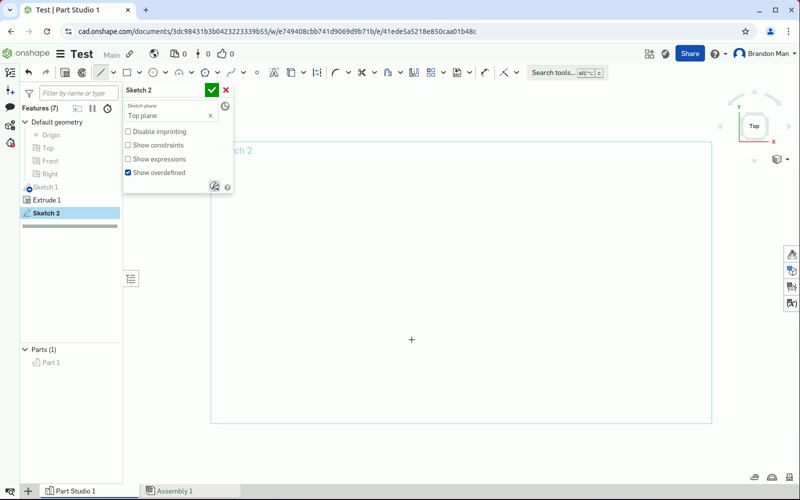
key_up(shift)
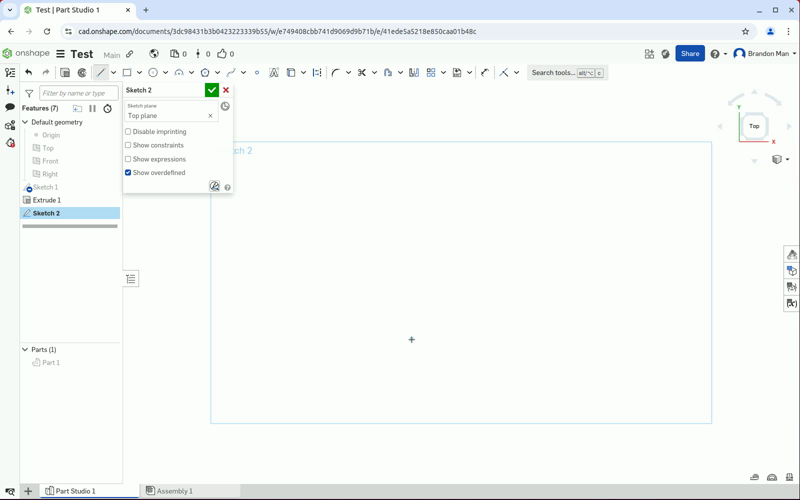
key_down(shift)
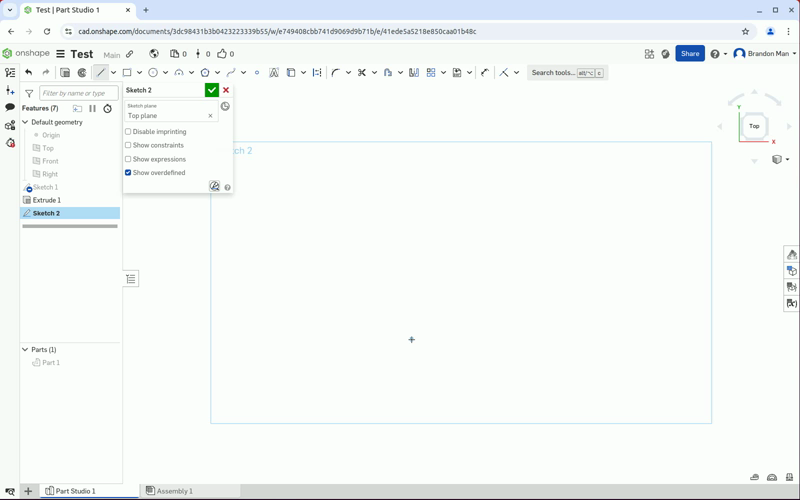
mouse_move(509, 339)
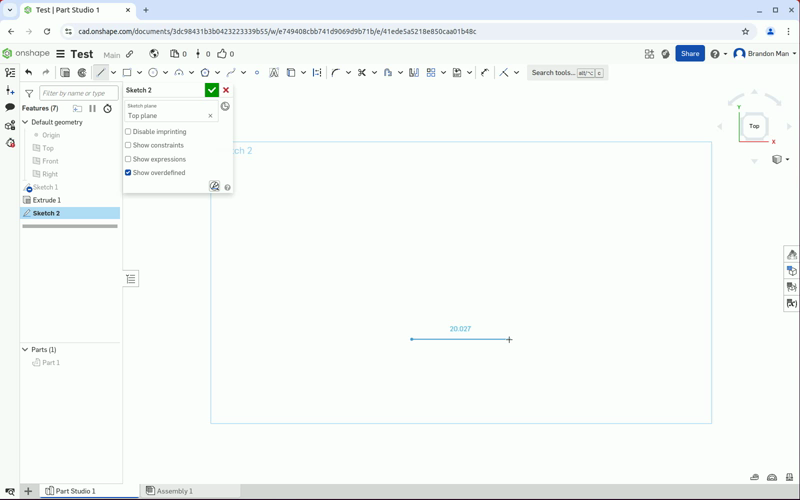
click(509, 339)
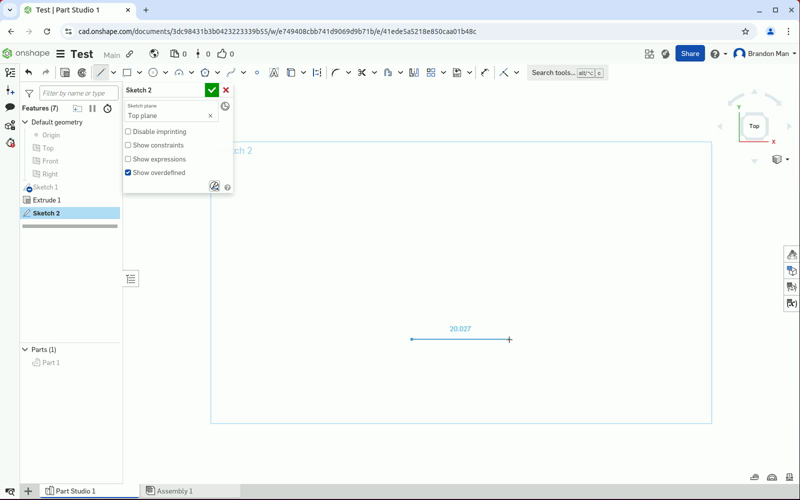
key_up(shift)
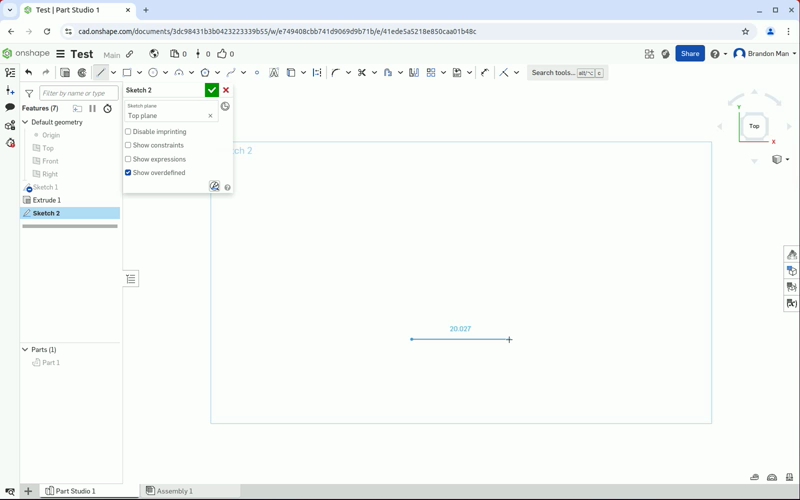
key(esc)
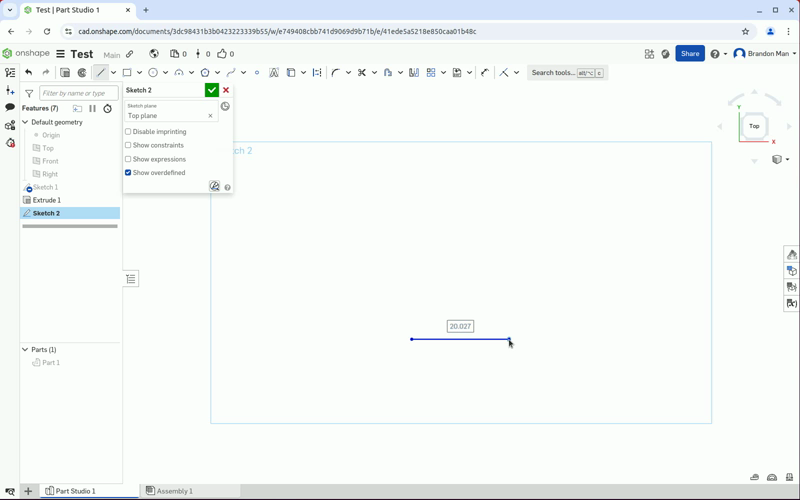
key(a)
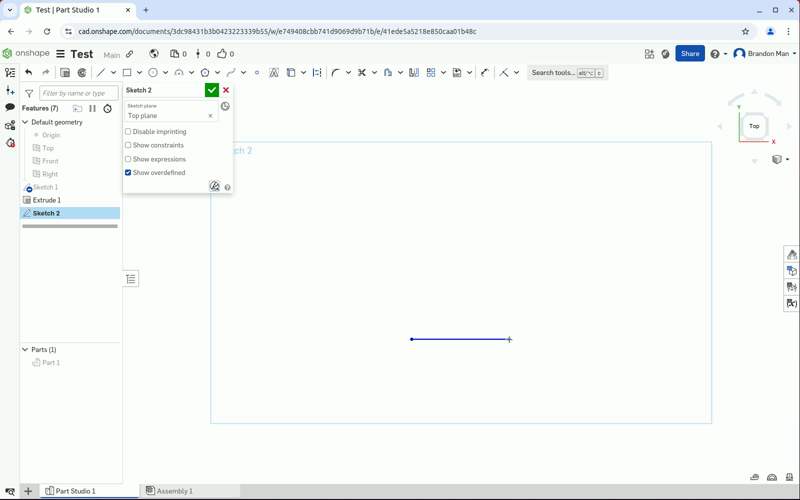
mouse_move(509, 339)
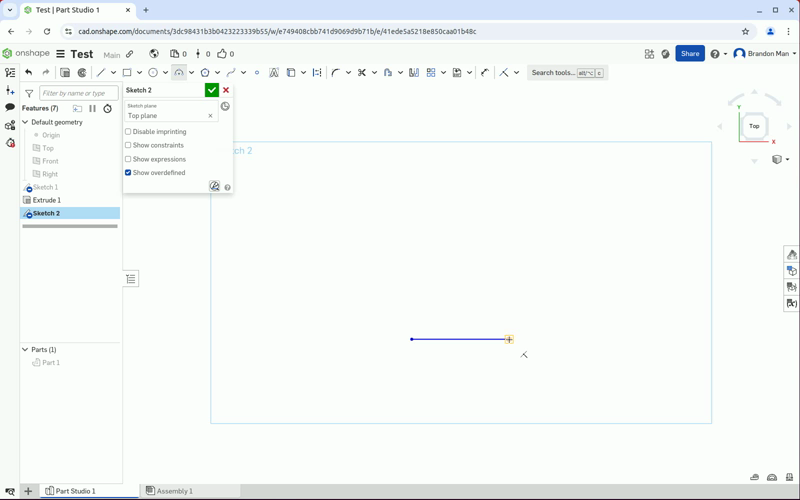
click(509, 339)
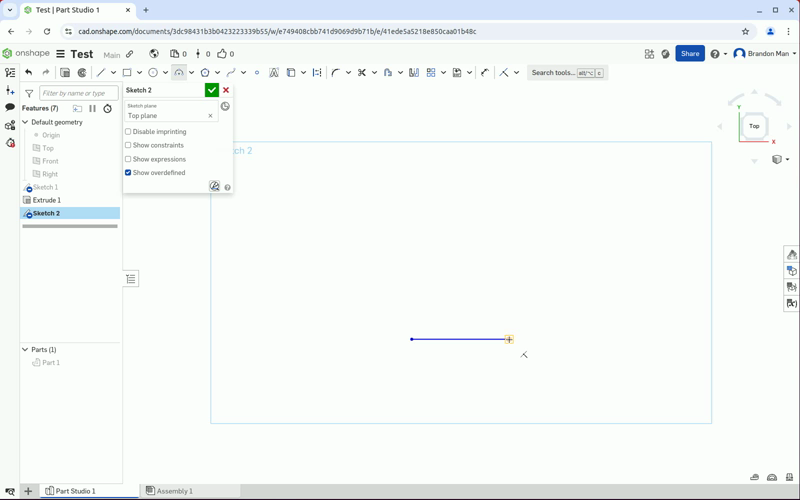
mouse_move(411, 339)
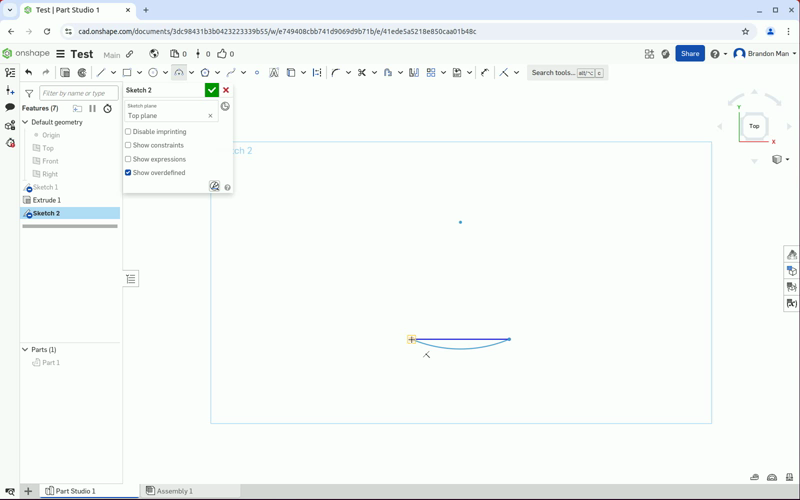
click(411, 339)
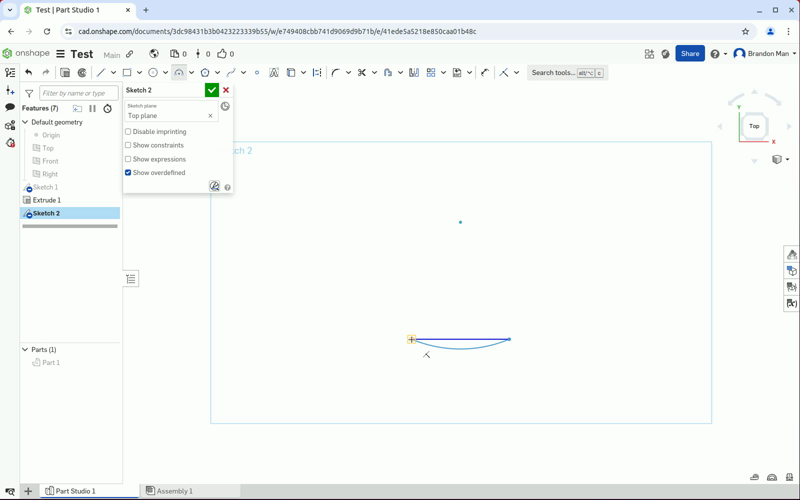
key_down(shift)
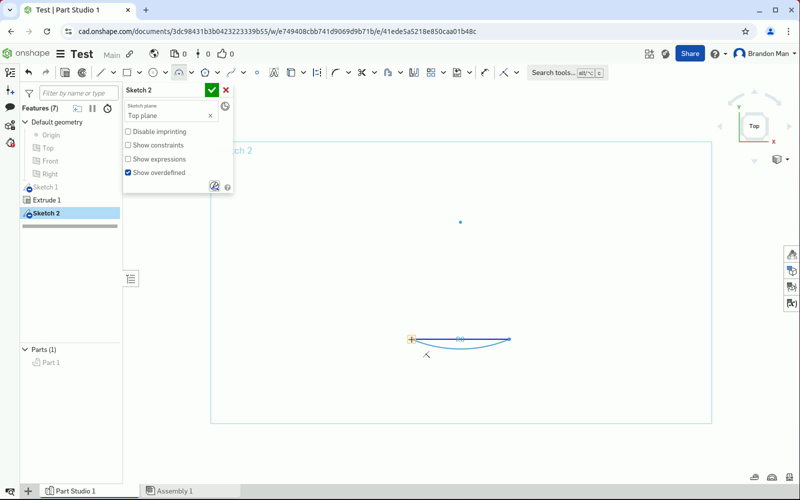
mouse_move(460, 290)
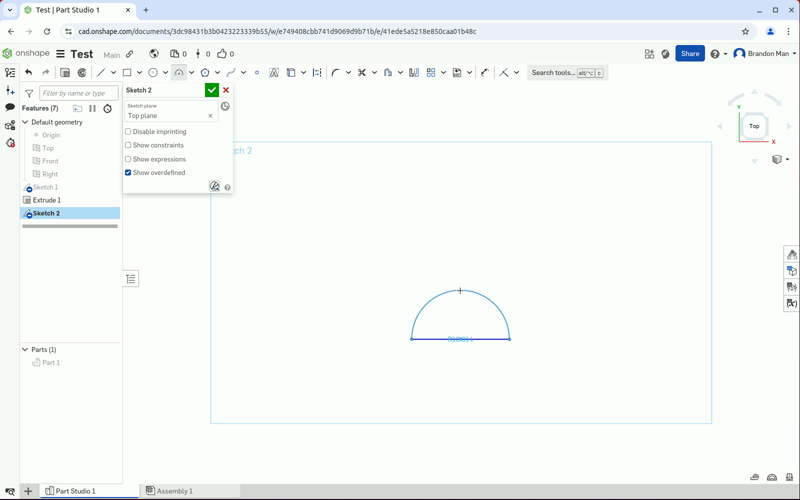
click(460, 290)
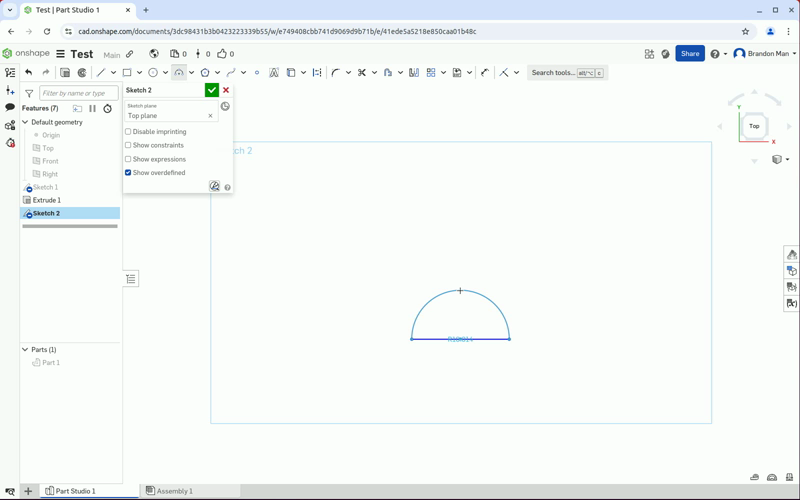
key_up(shift)
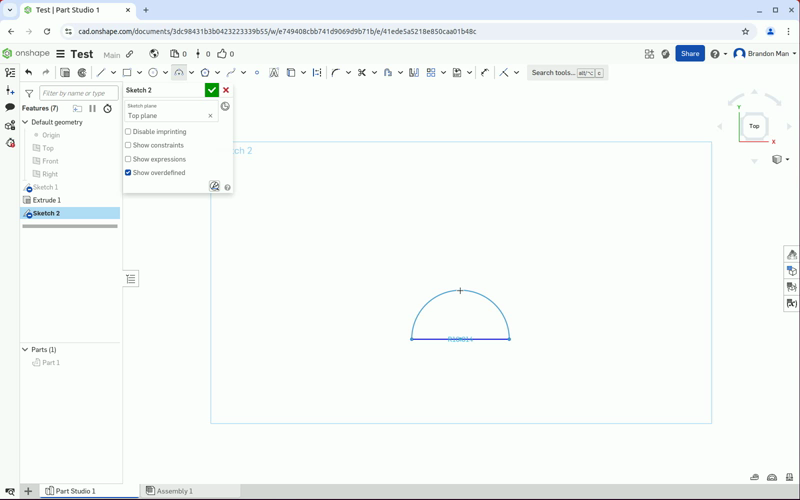
key(esc)
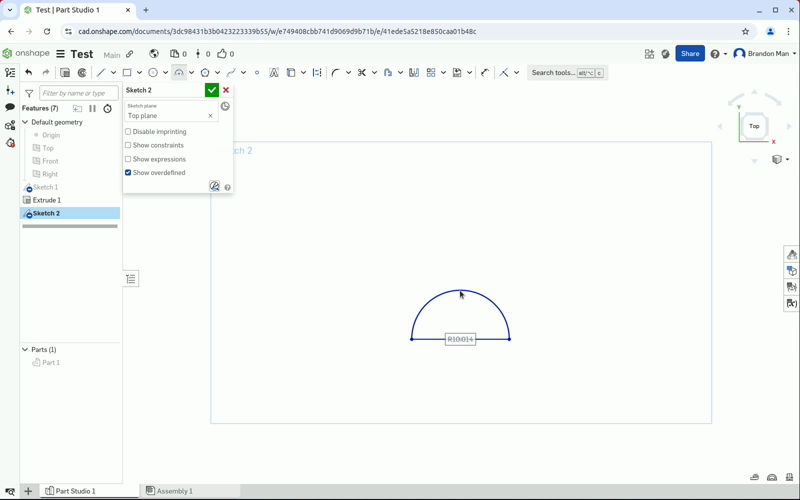
mouse_move(426, 334)
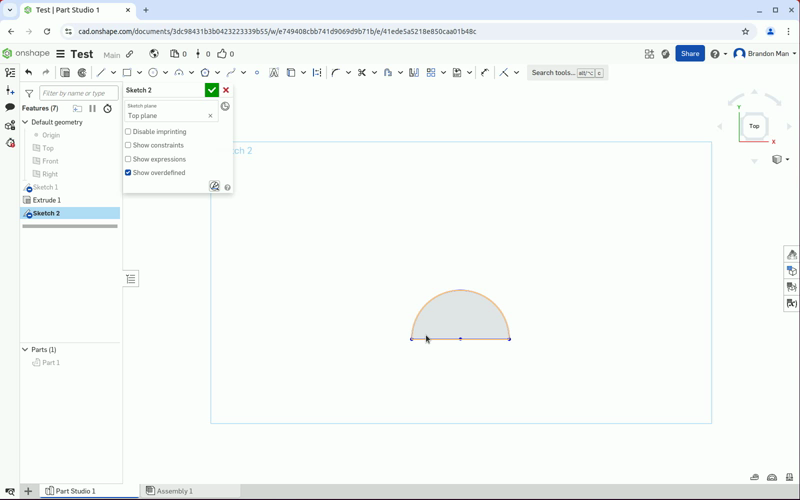
scroll(6)
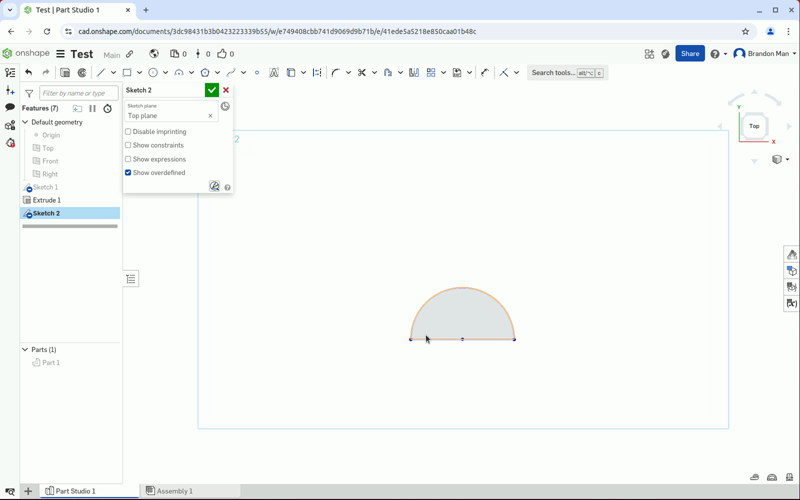
scroll(6)
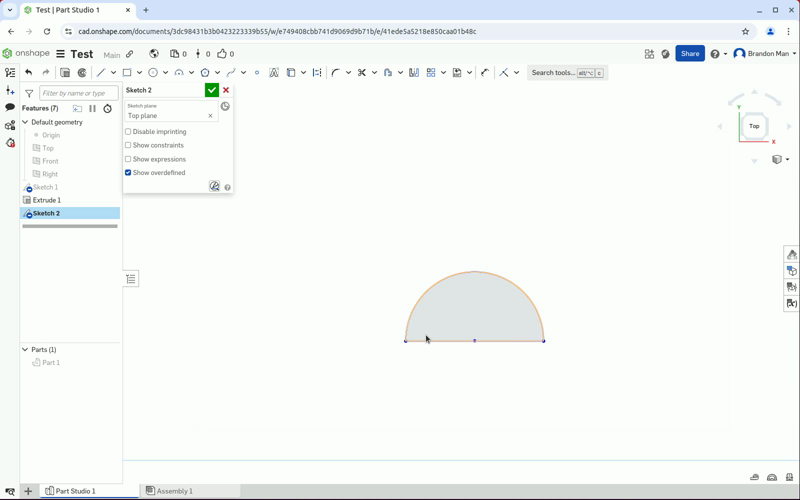
scroll(6)
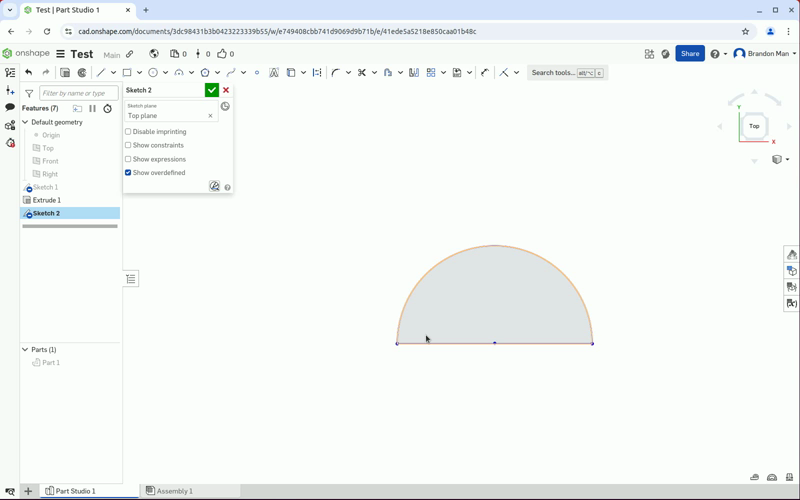
scroll(6)
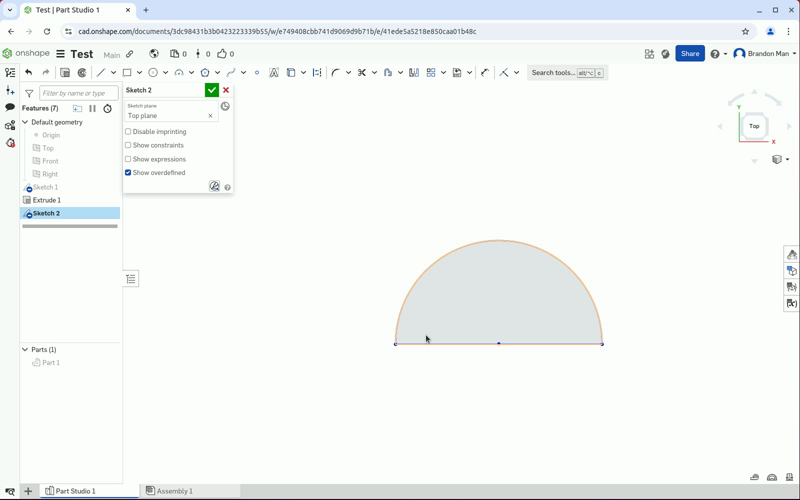
scroll(6)
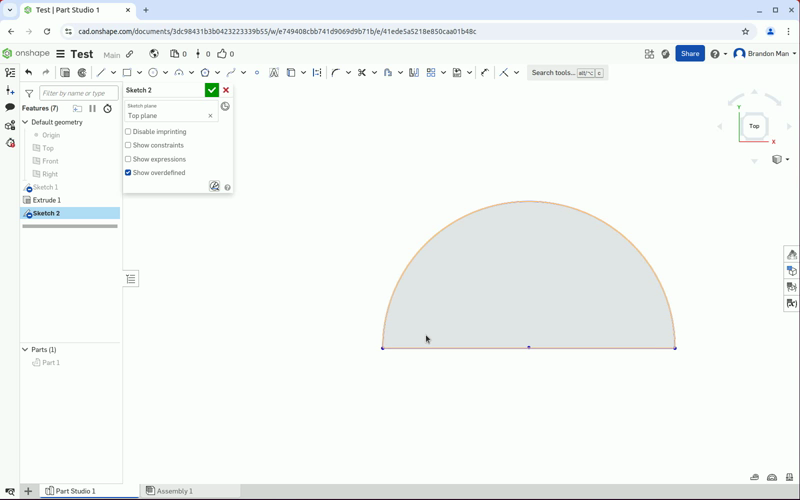
scroll(6)
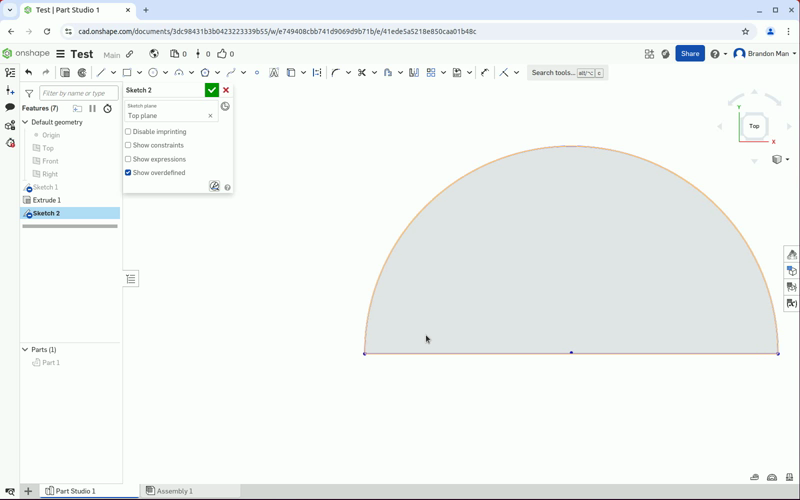
scroll(6)
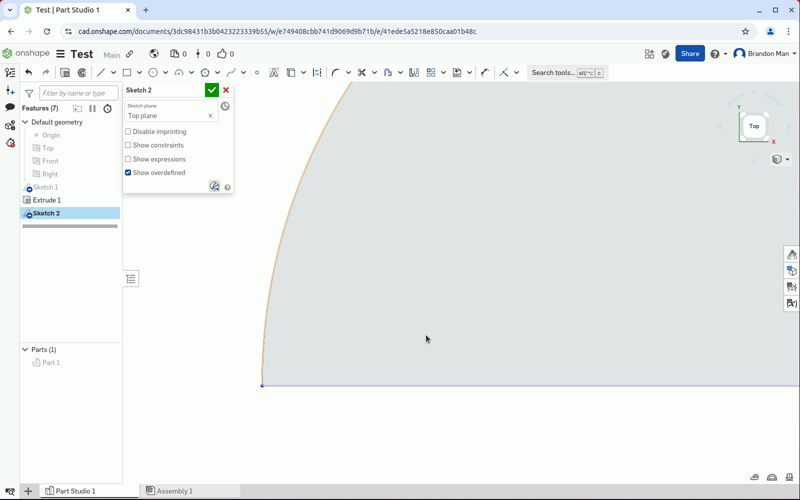
click(426, 334)
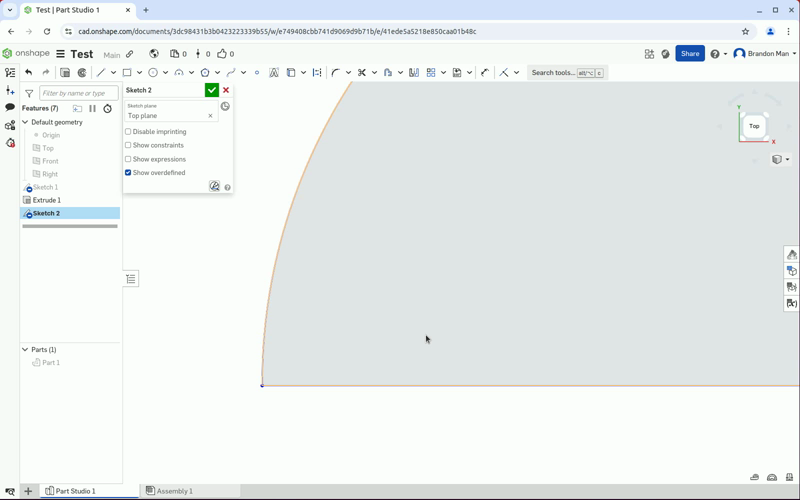
scroll(-6)
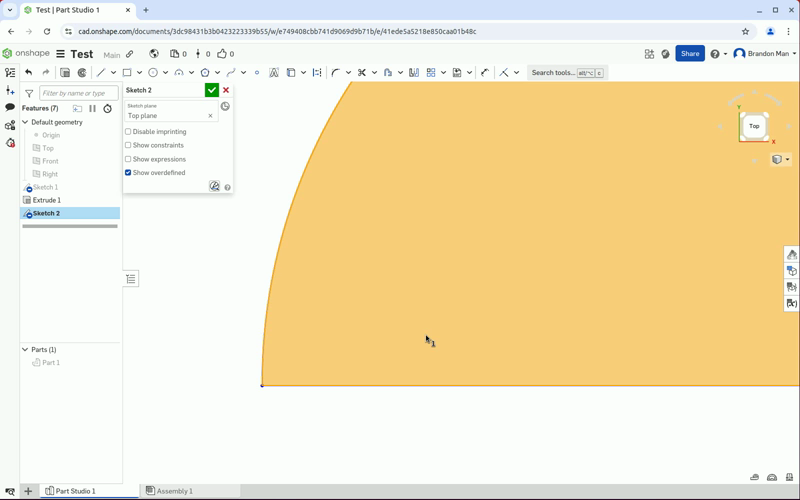
scroll(-6)
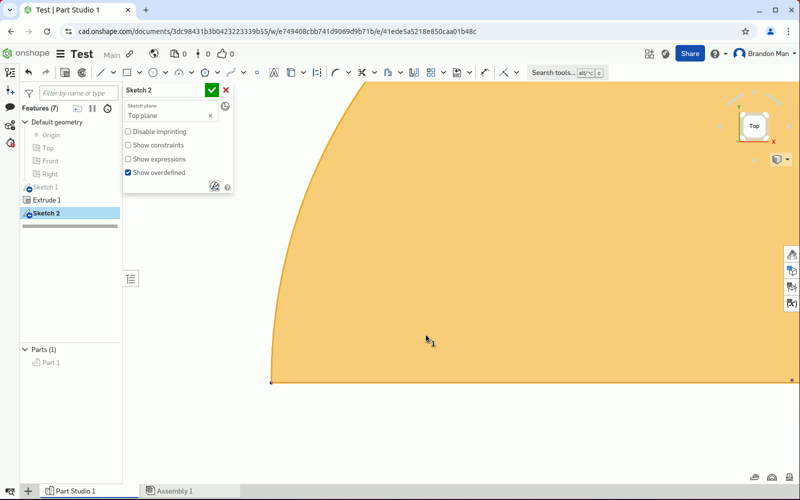
scroll(-6)
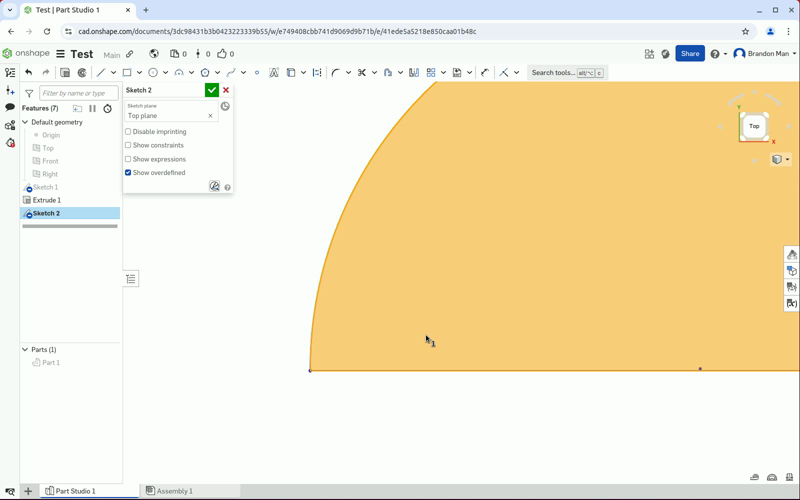
scroll(-6)
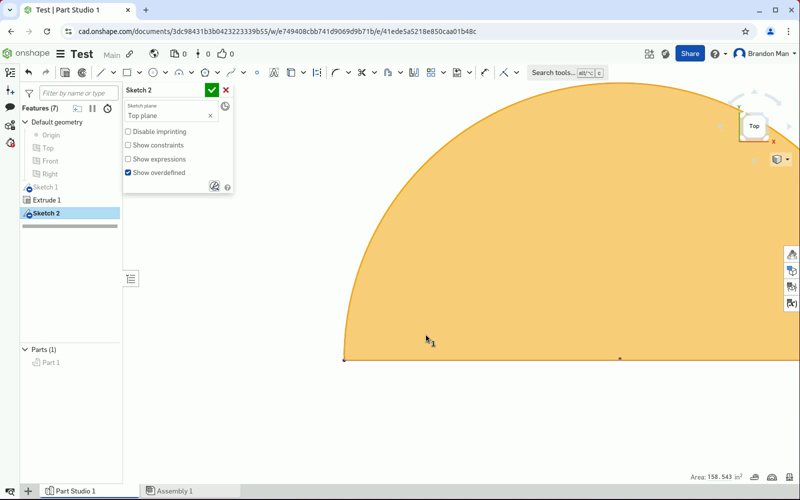
scroll(-6)
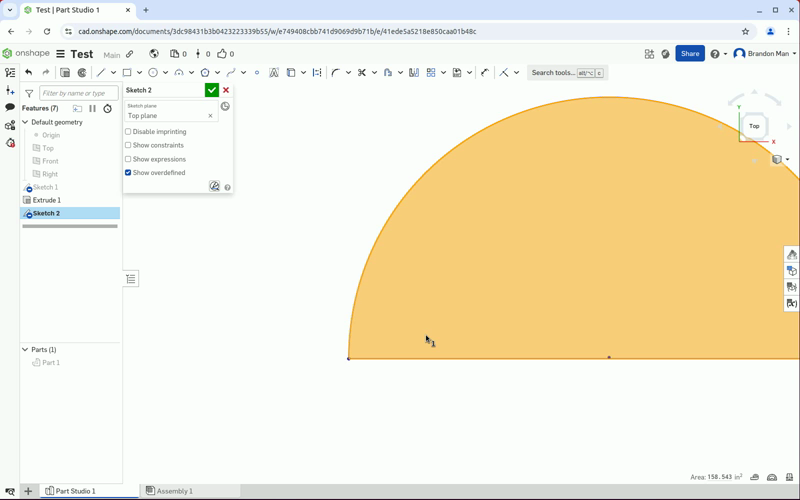
scroll(-6)
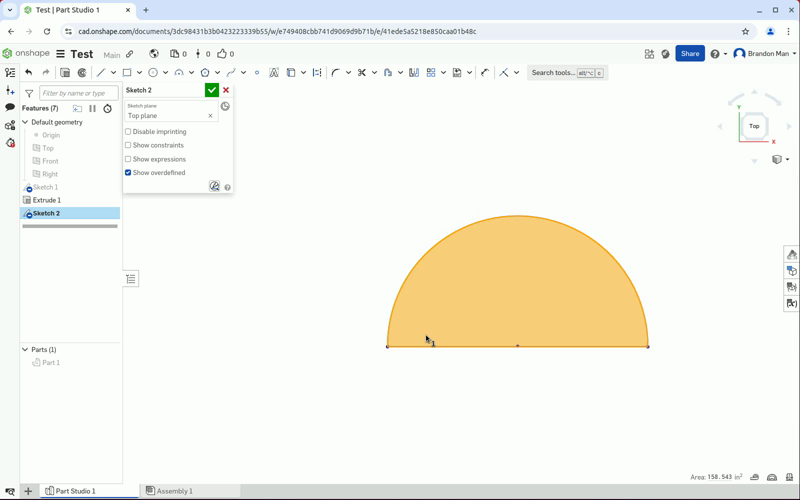
scroll(-6)
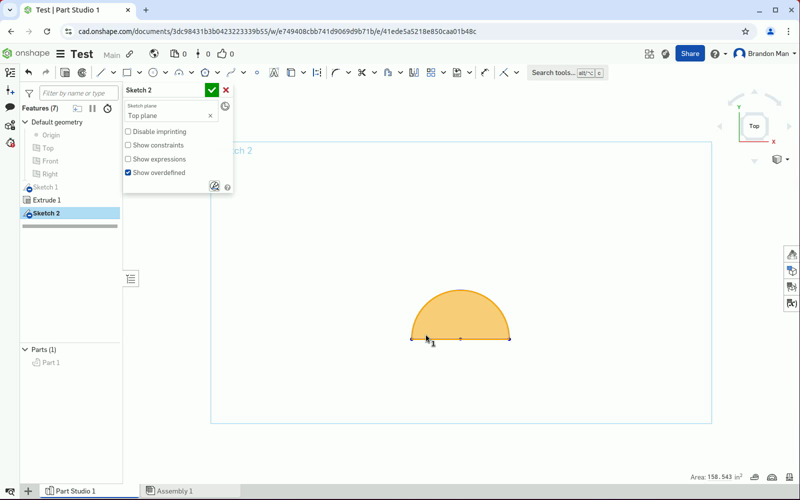
mouse_move(73, 352)
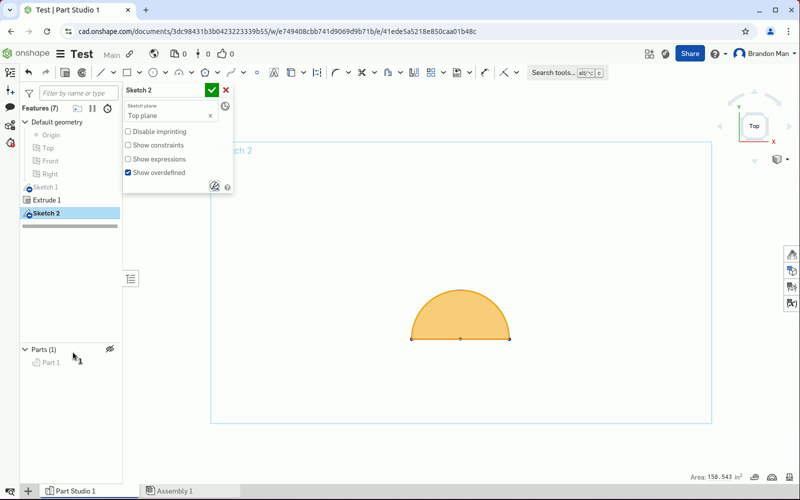
key(shift+y)
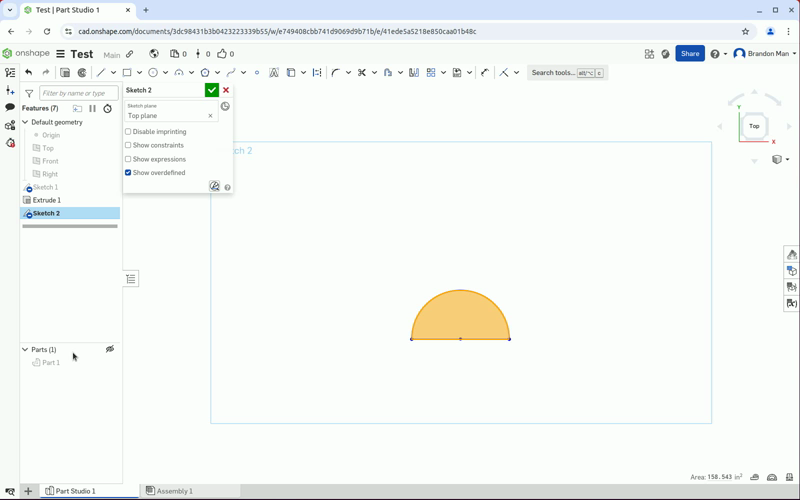
key(shift+e)
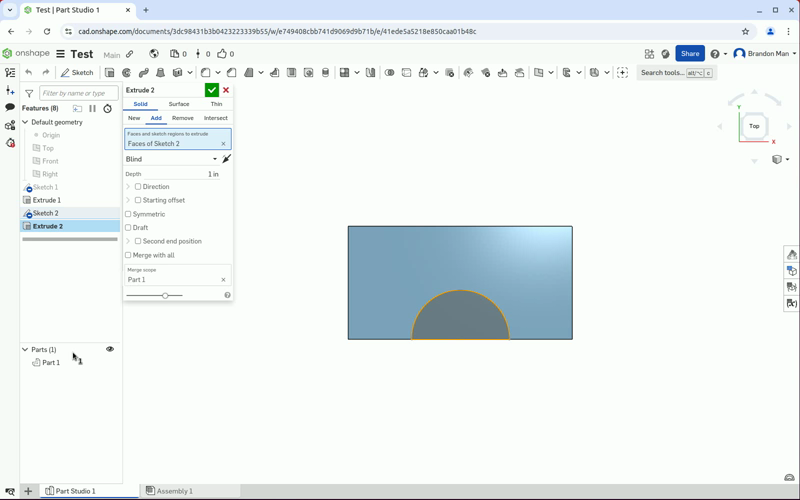
mouse_move(143, 106)
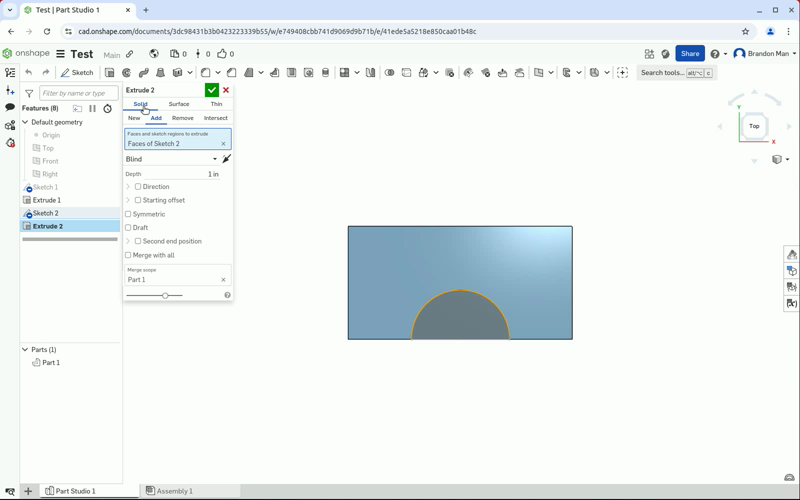
click(143, 106)
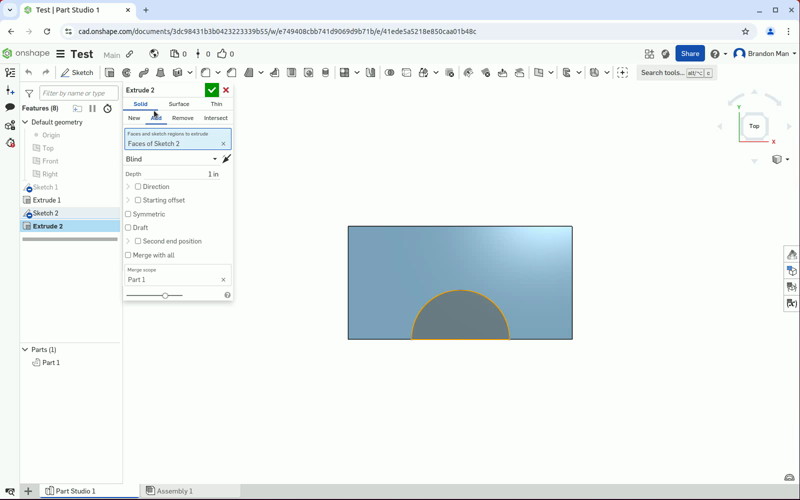
mouse_move(186, 120)
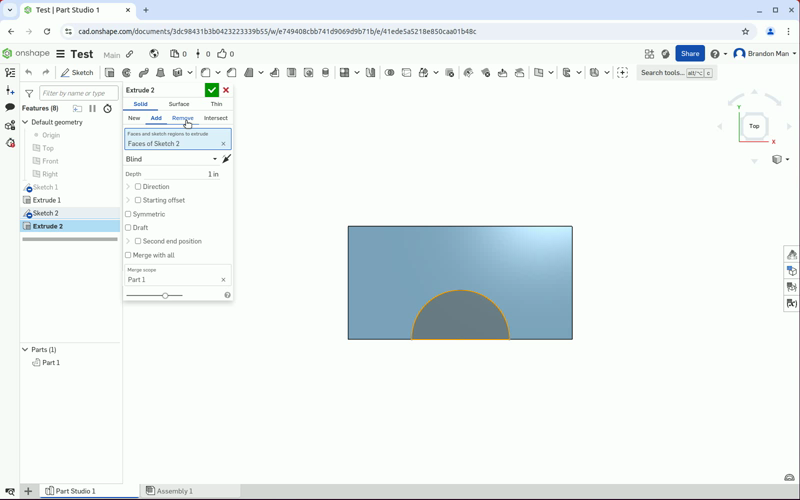
click(186, 120)
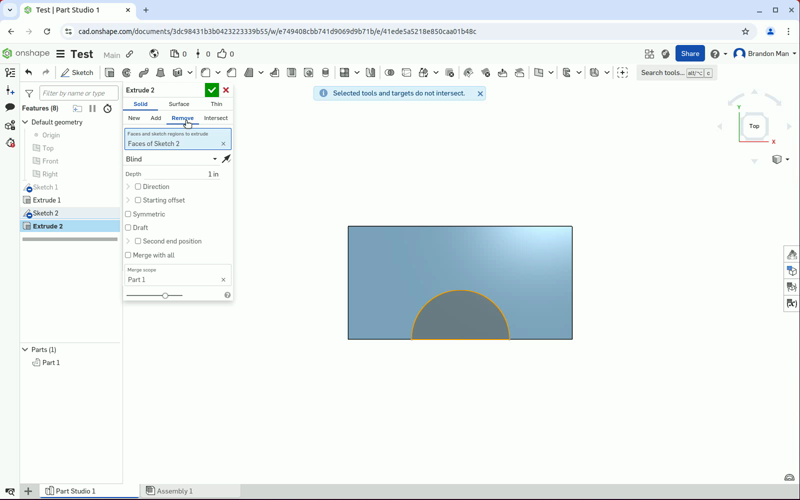
key(tab, 4)
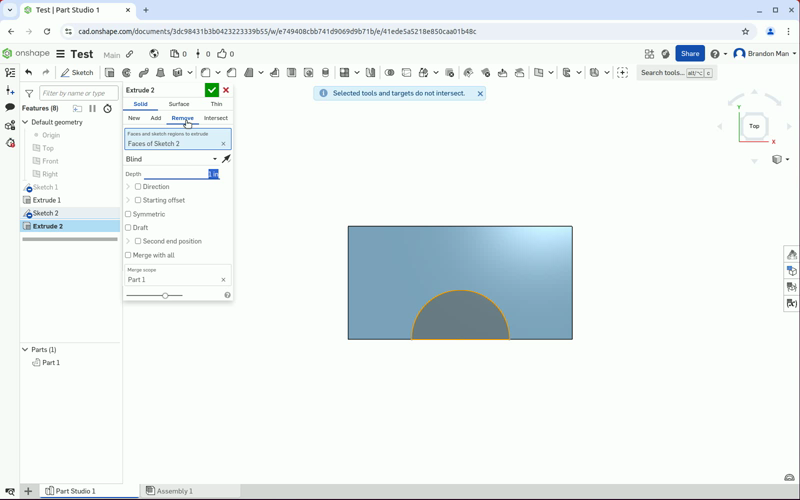
text(1.444)
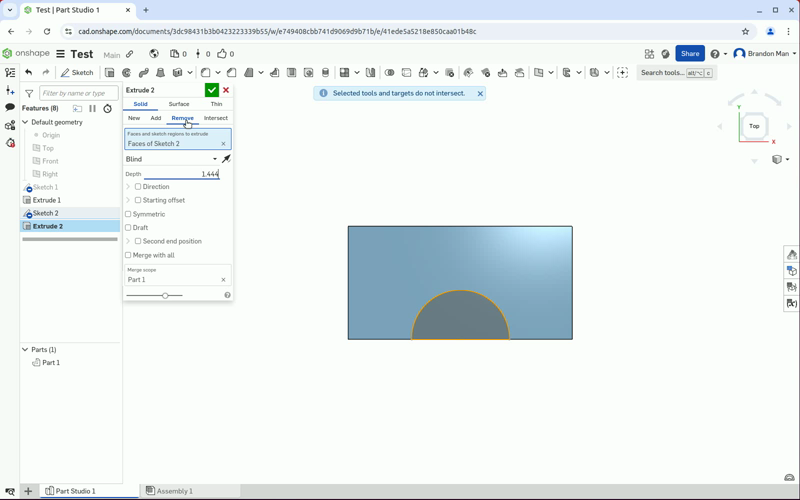
key(tab, 3)
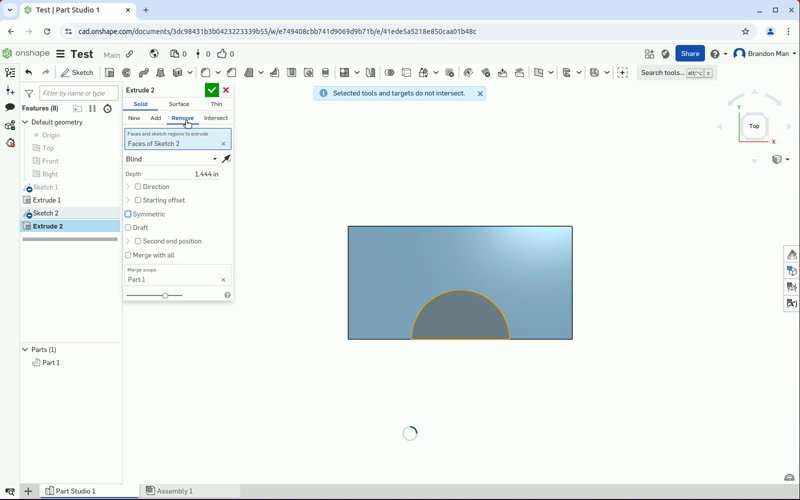
key(space)
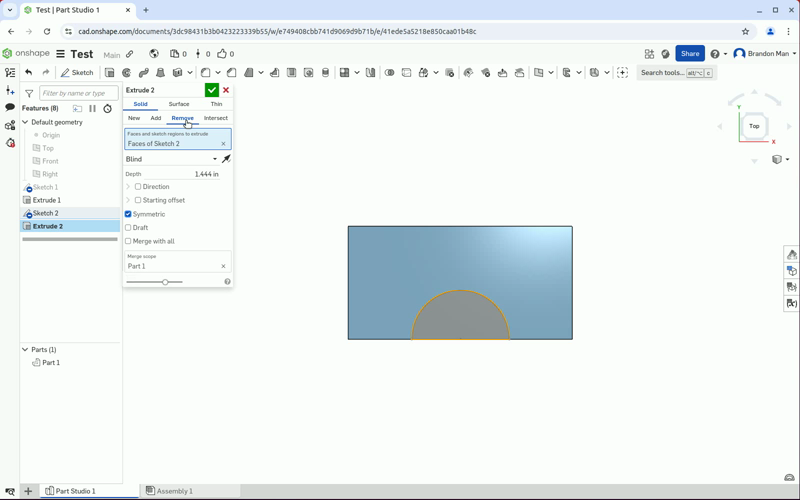
key(tab, 2)
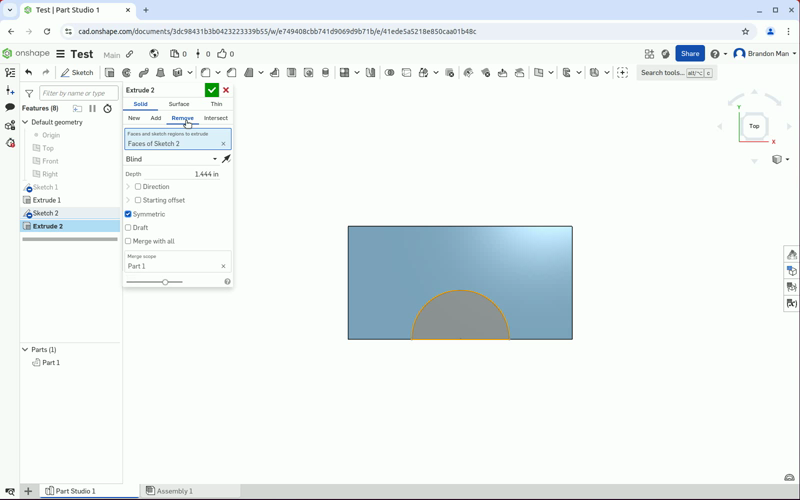
key(space)
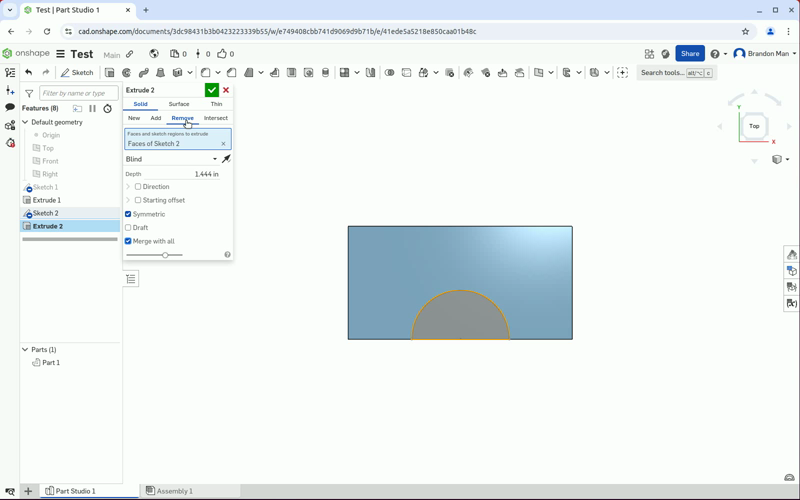
key(enter)
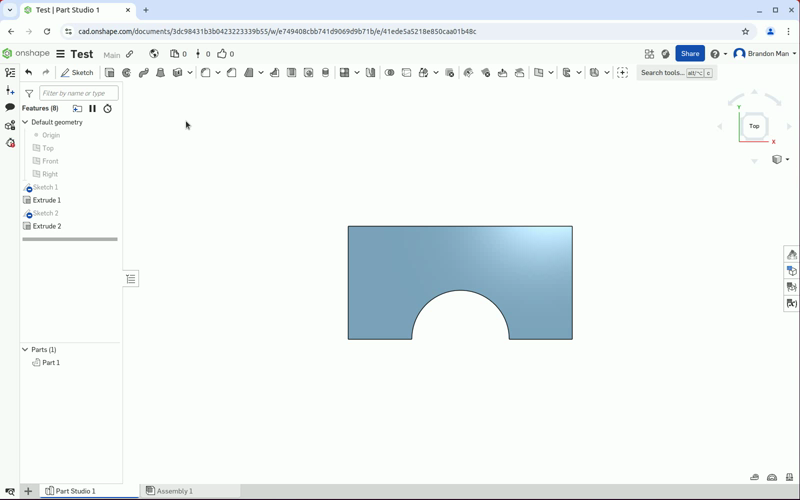
key(shift+h)
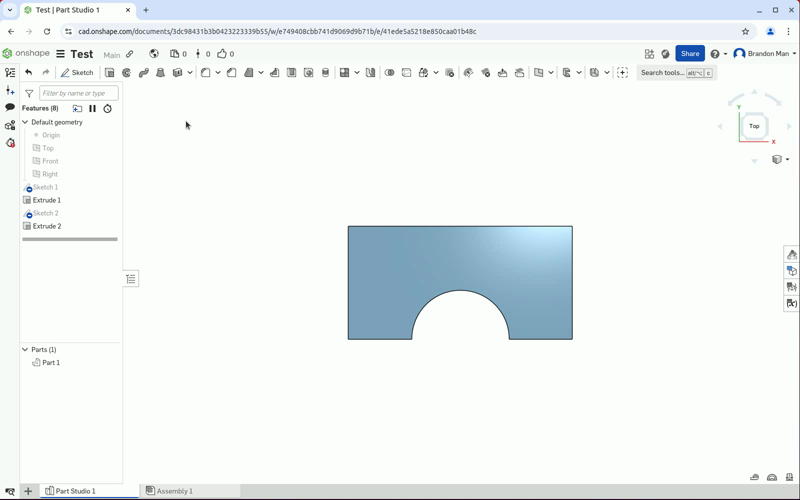
key(shift+h)
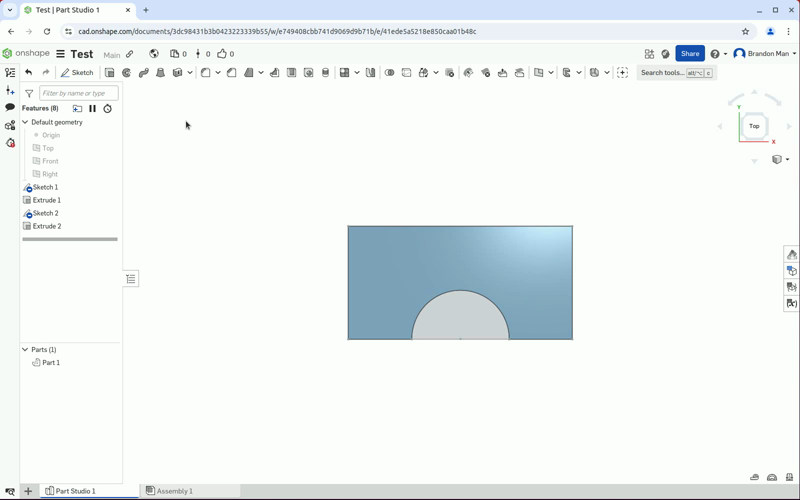
key(shift+7)
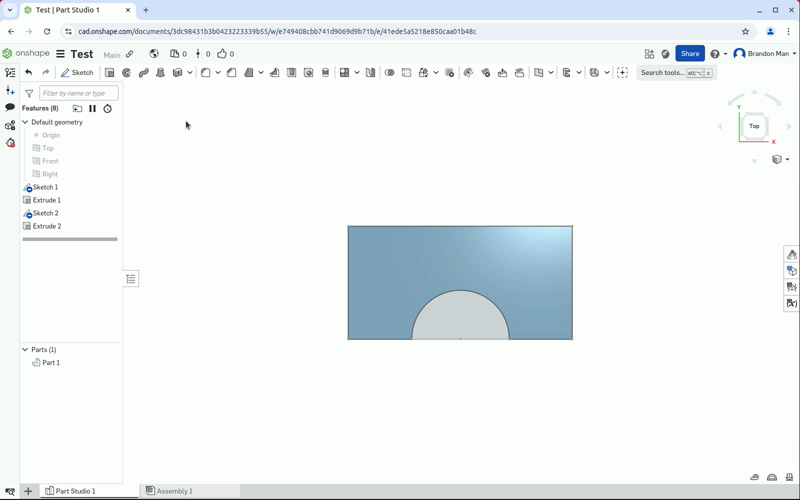
key(up, 3)
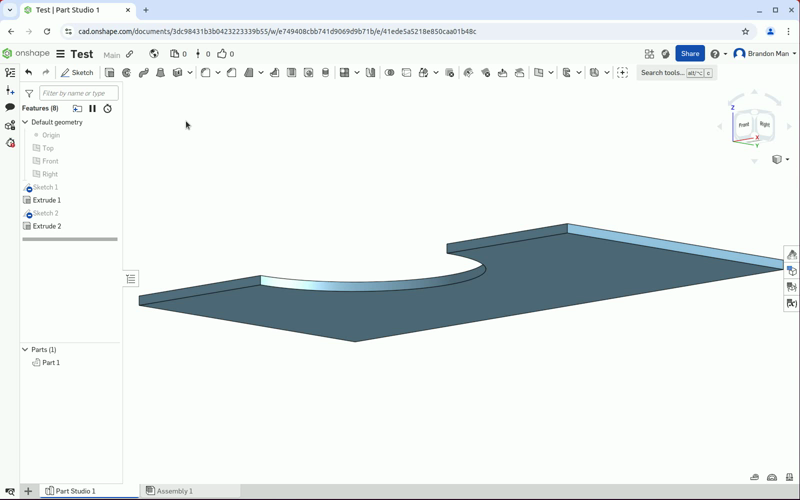
key(left, 3)
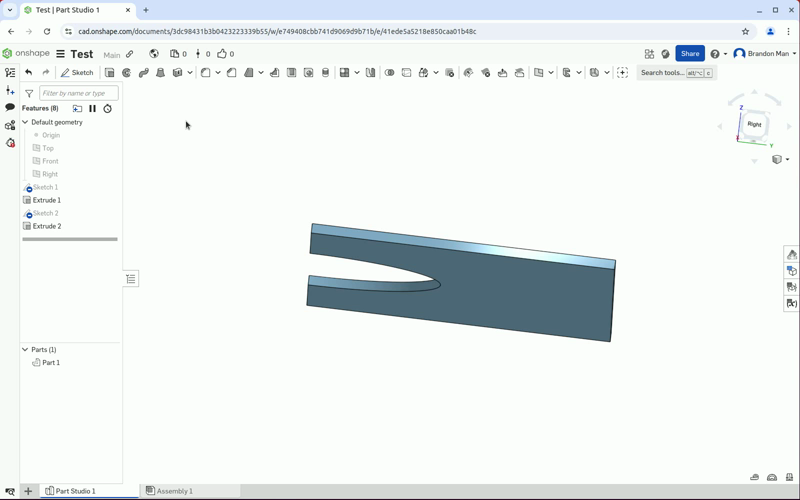
key(right, 3)
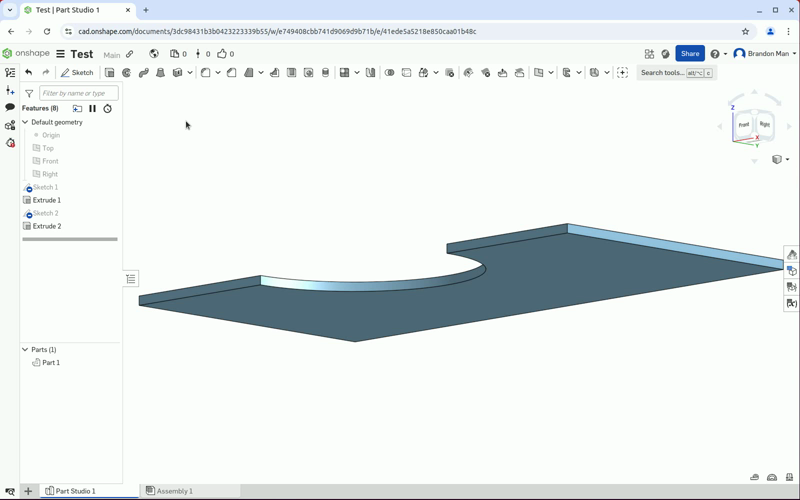
key(down, 3)
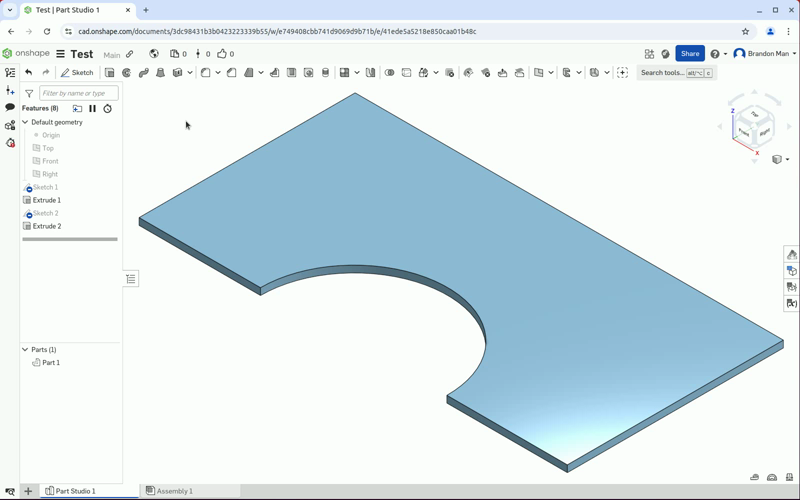
mouse_move(73, 189)
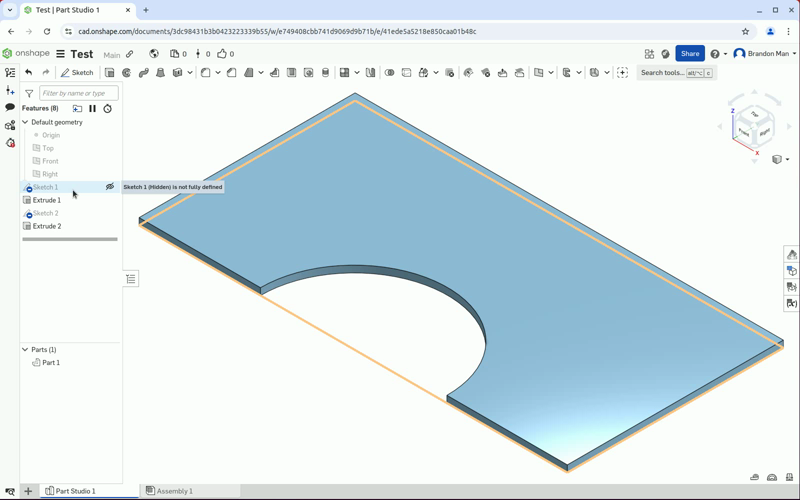
click(73, 189)